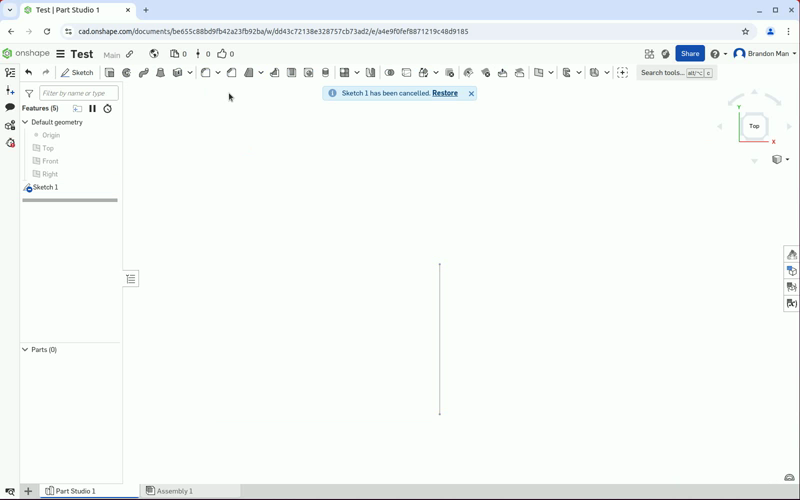
key(shift+h)
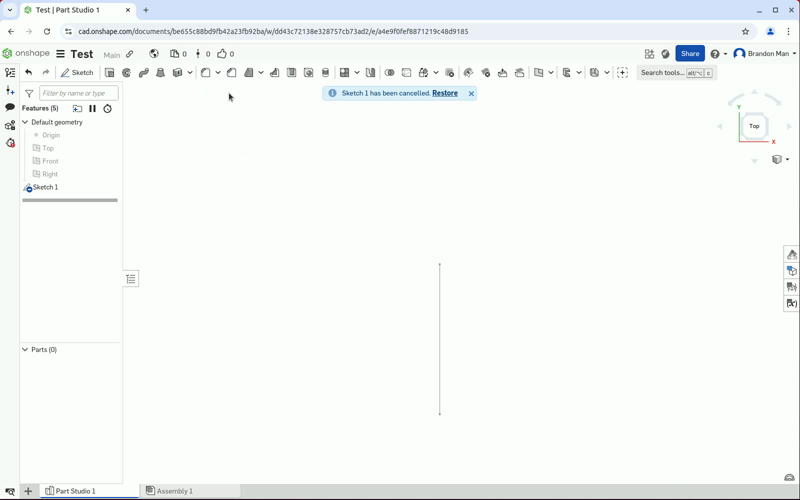
key(shift+s)
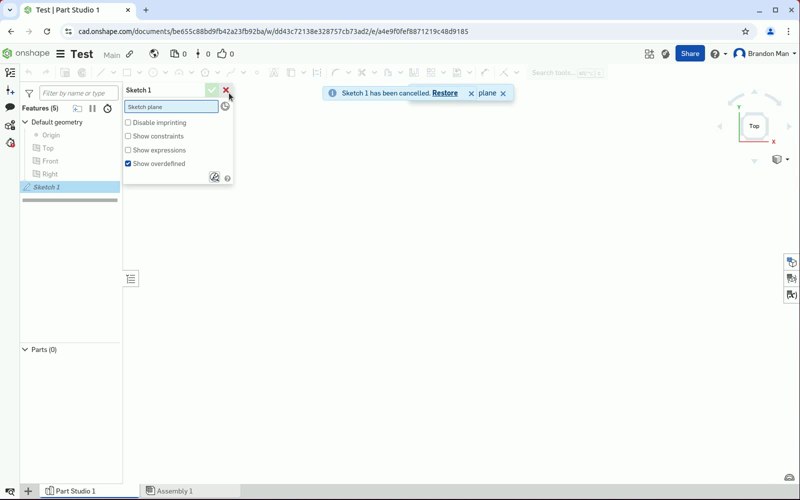
mouse_move(73, 150)
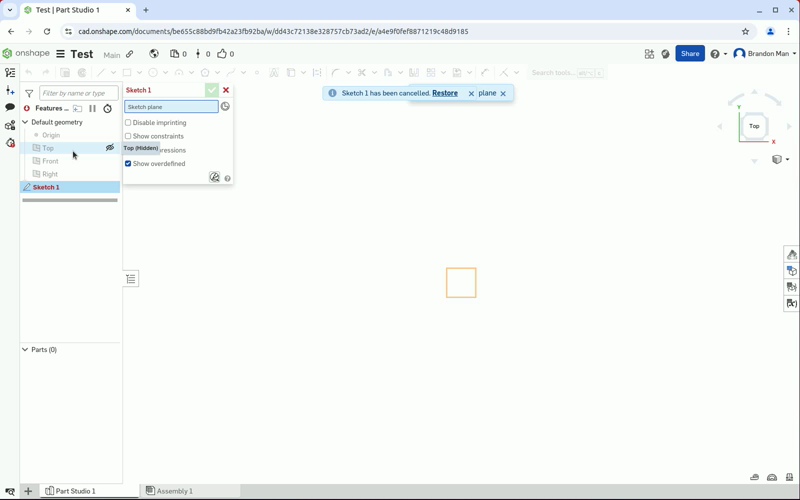
click(73, 150)
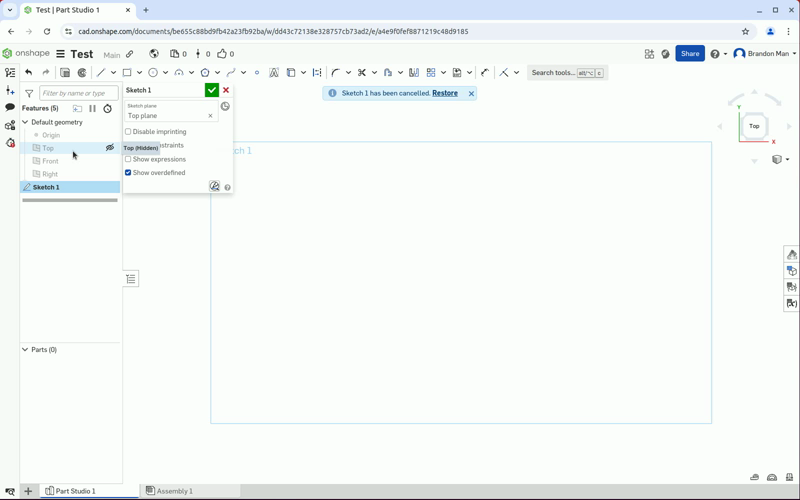
mouse_move(73, 352)
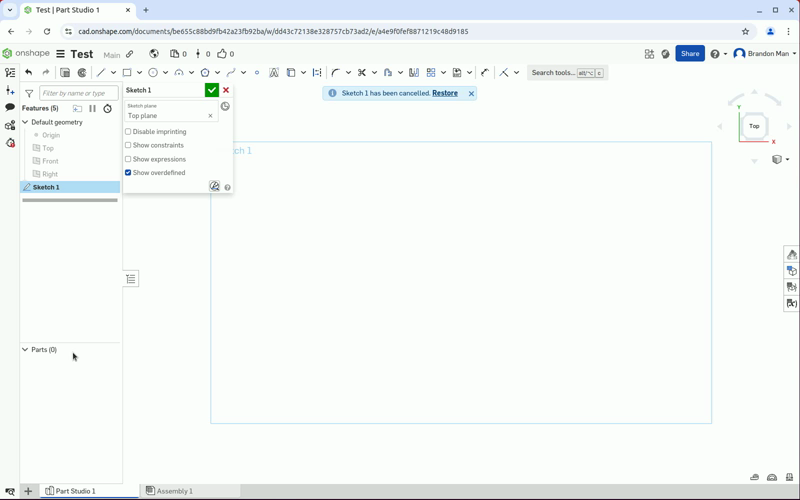
key(y)
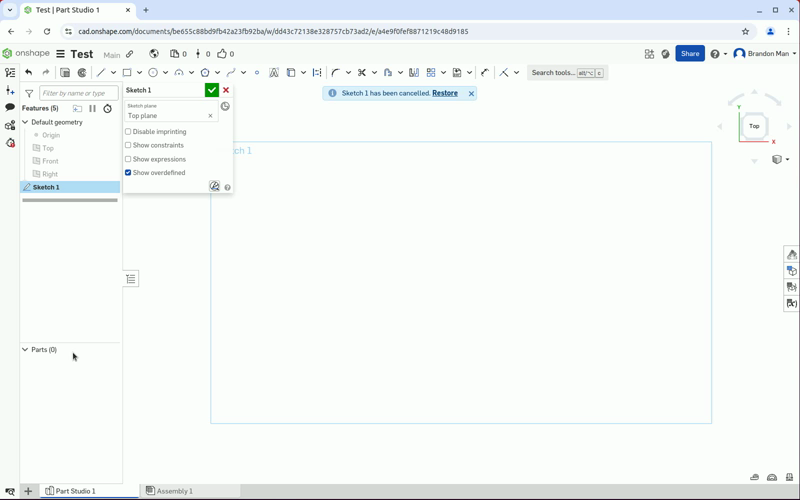
key(c)
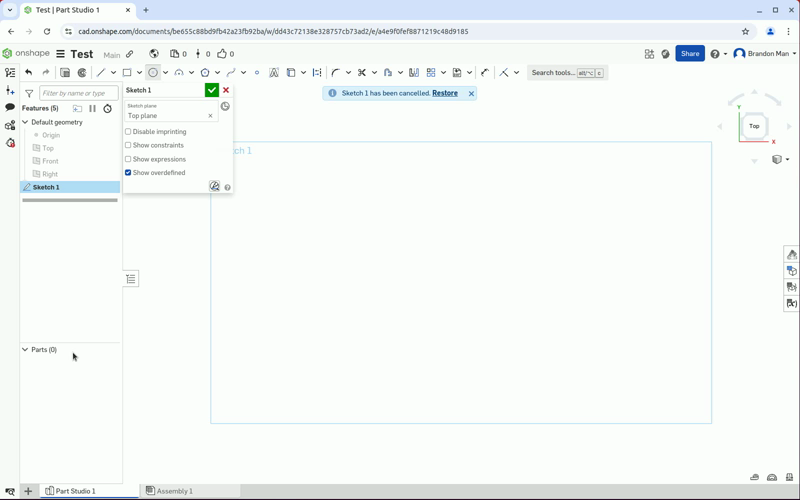
key_down(shift)
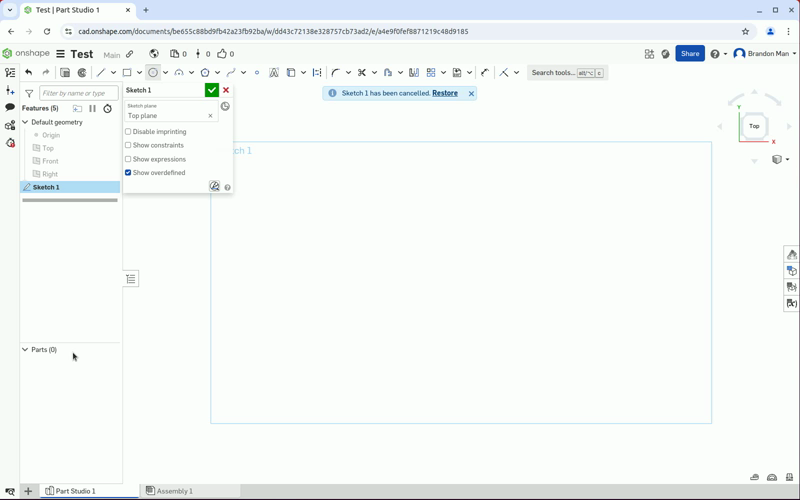
mouse_move(461, 282)
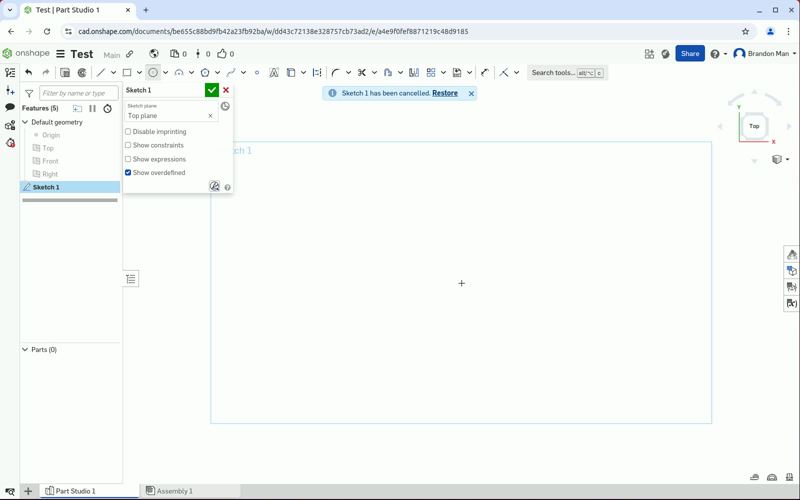
click(461, 282)
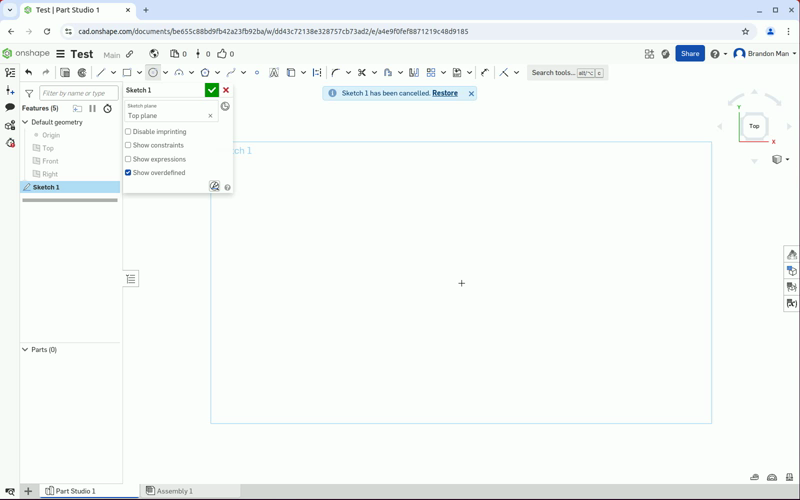
key_up(shift)
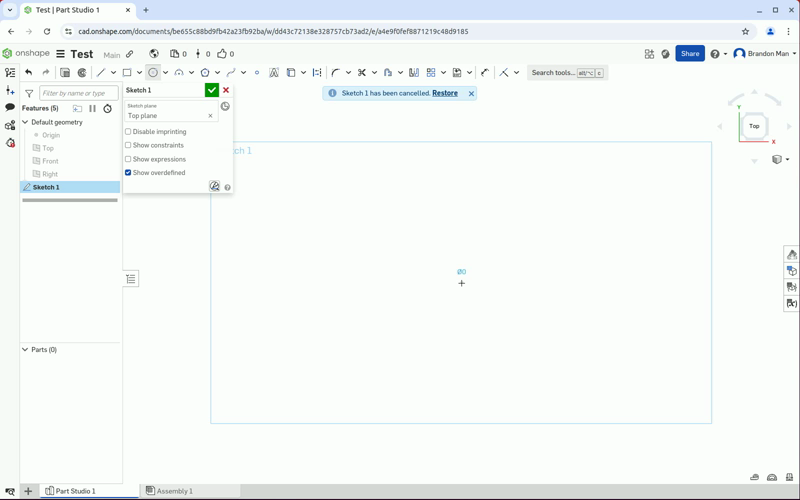
mouse_move(504, 282)
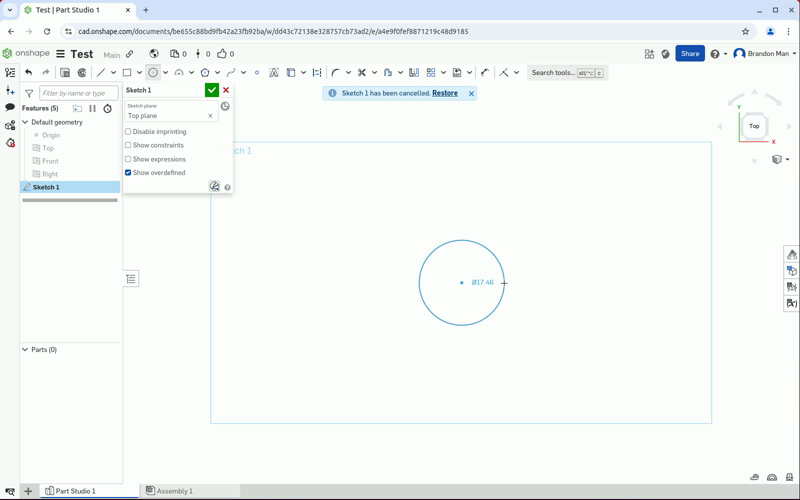
click(504, 282)
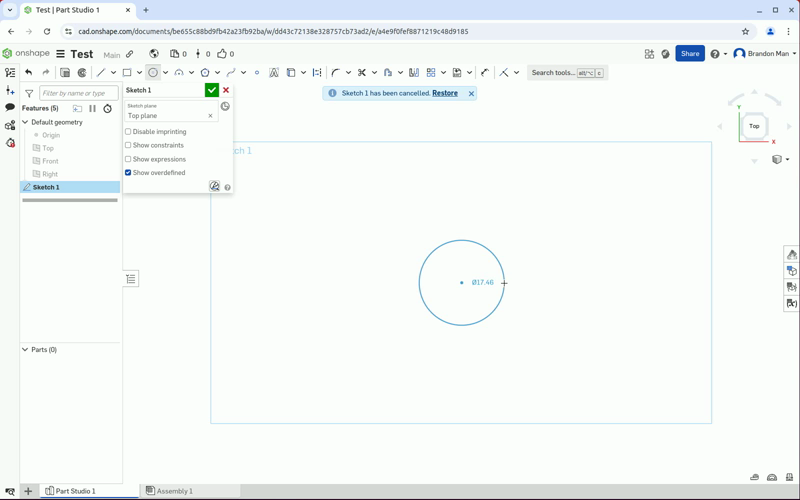
key(esc)
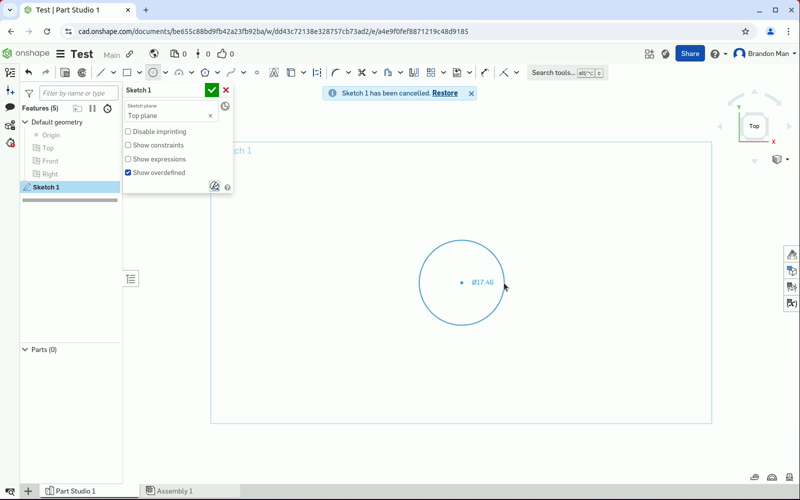
key(c)
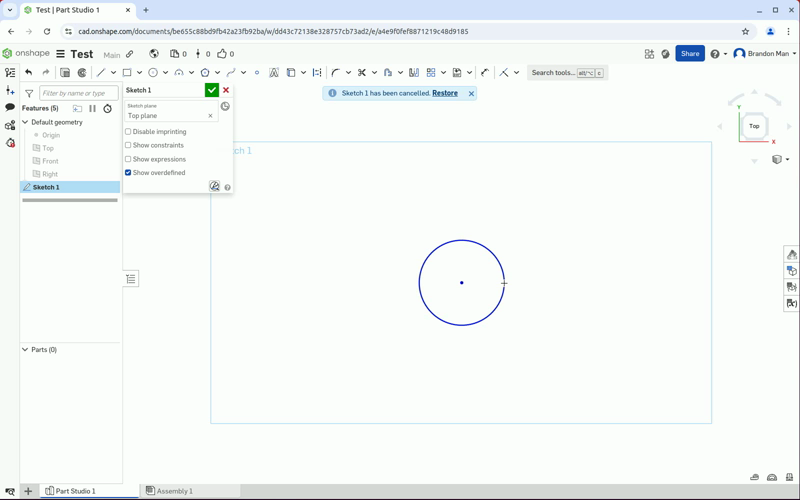
key_down(shift)
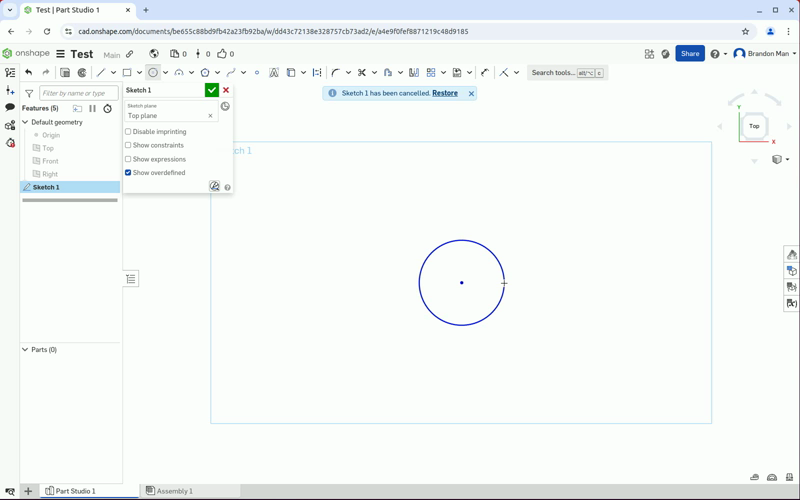
mouse_move(461, 282)
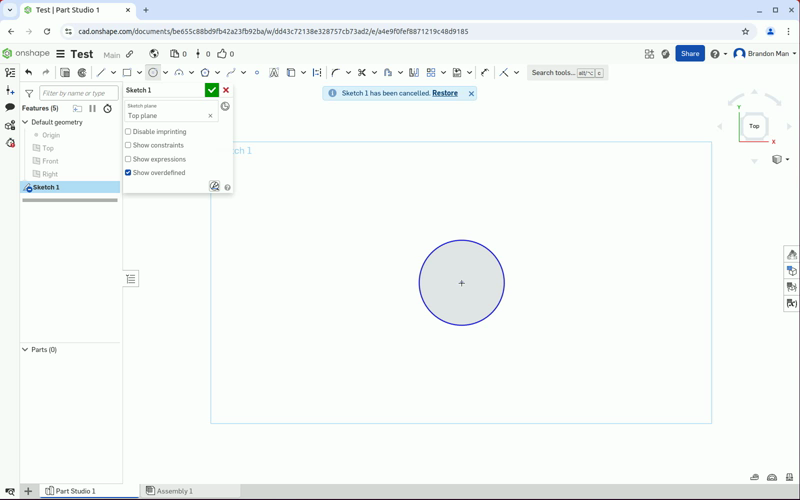
click(461, 282)
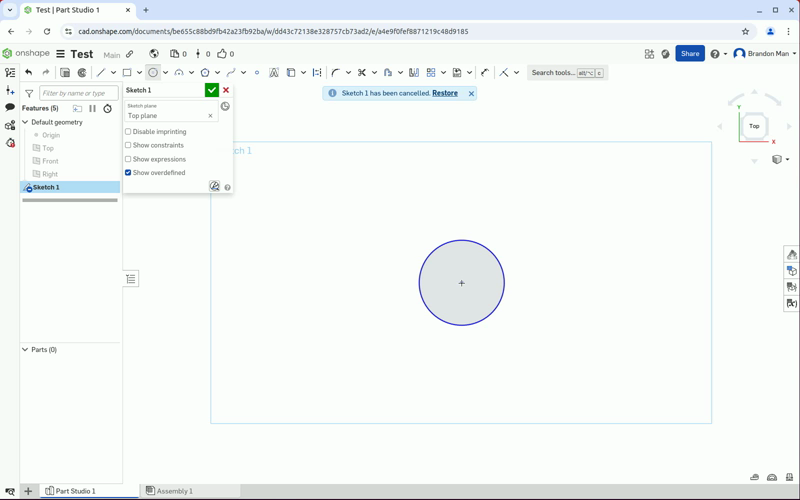
key_up(shift)
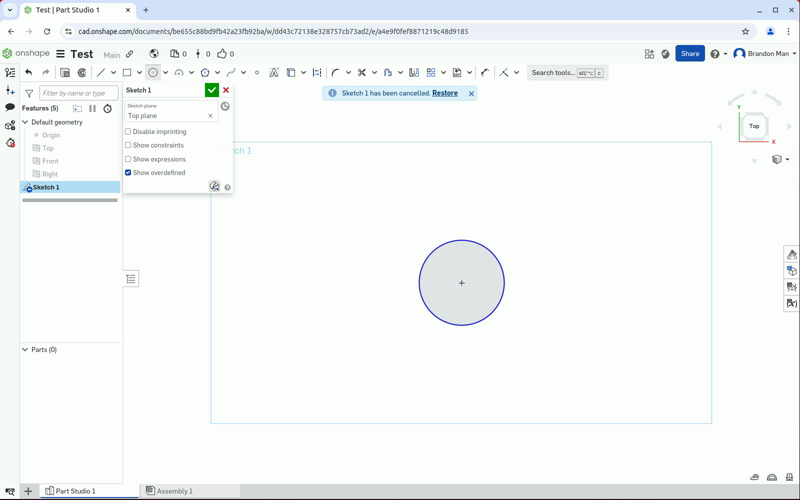
mouse_move(469, 282)
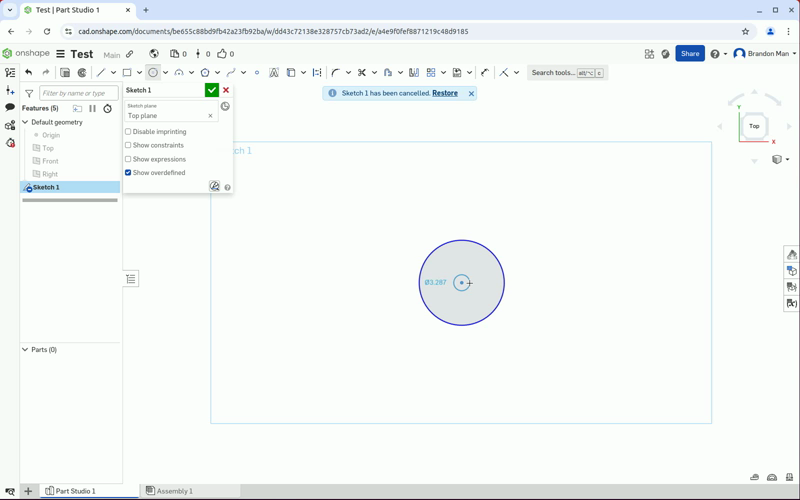
click(469, 282)
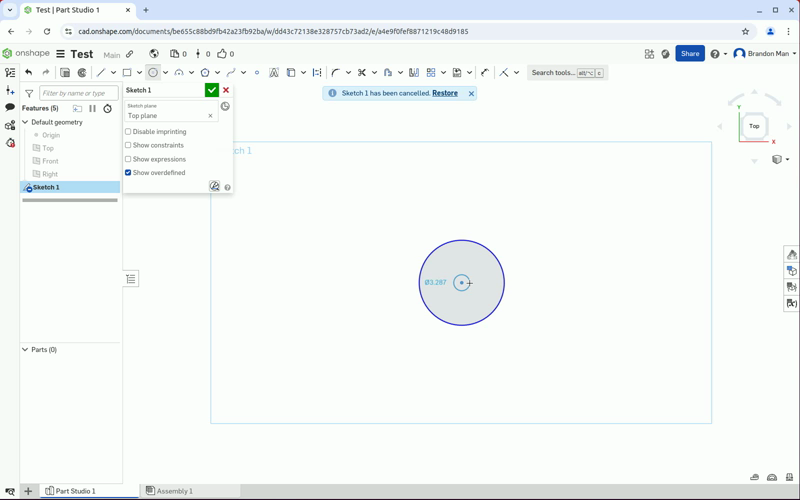
key(esc)
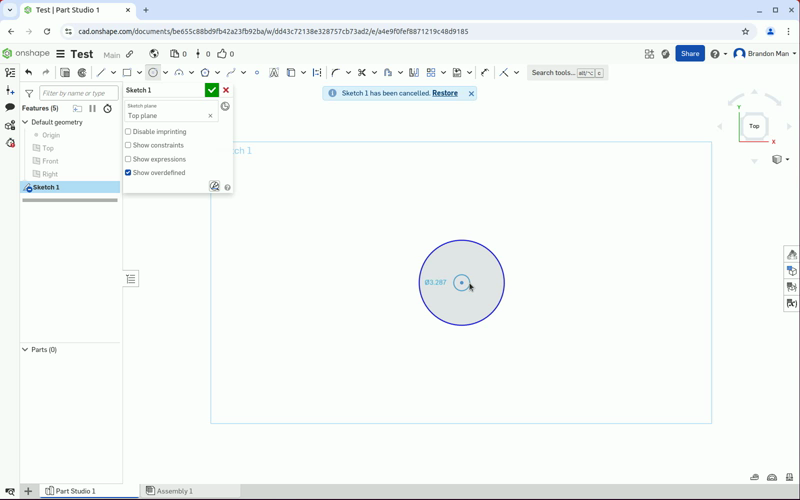
mouse_move(465, 269)
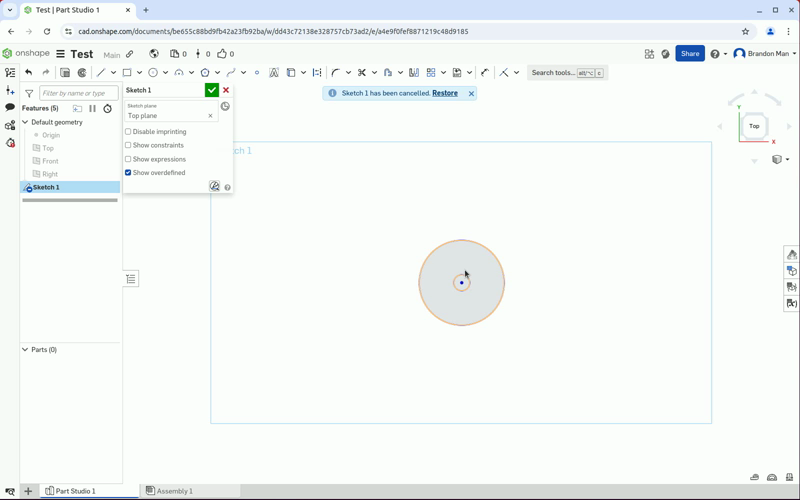
click(465, 269)
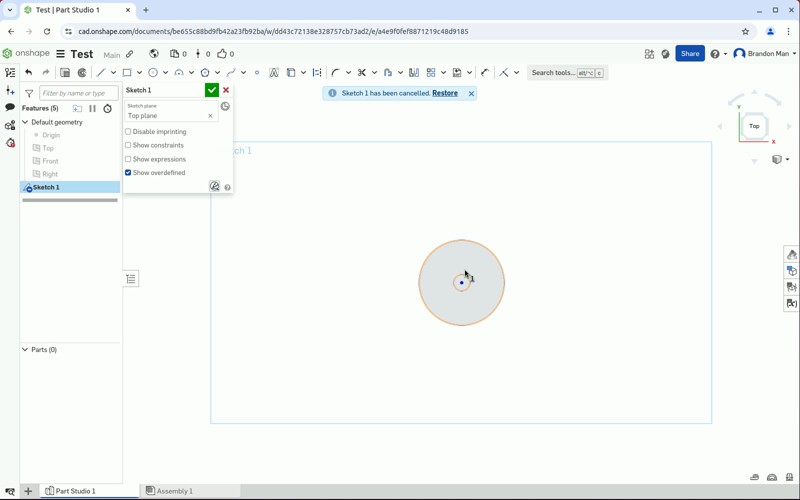
mouse_move(73, 352)
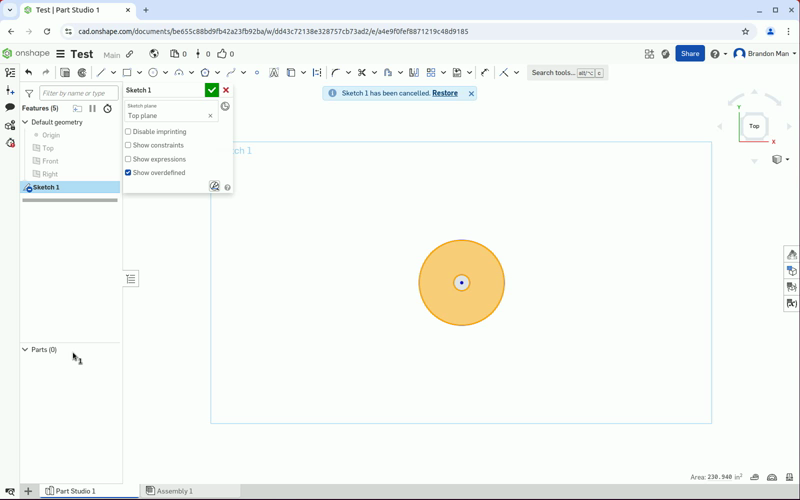
key(shift+y)
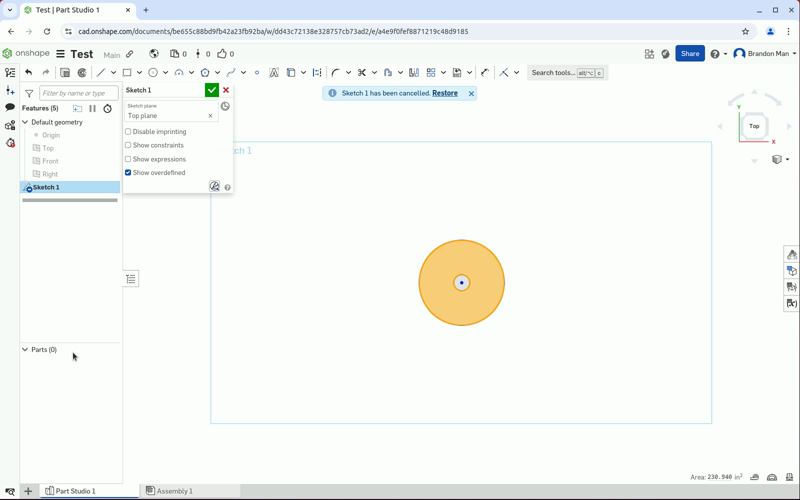
key(shift+e)
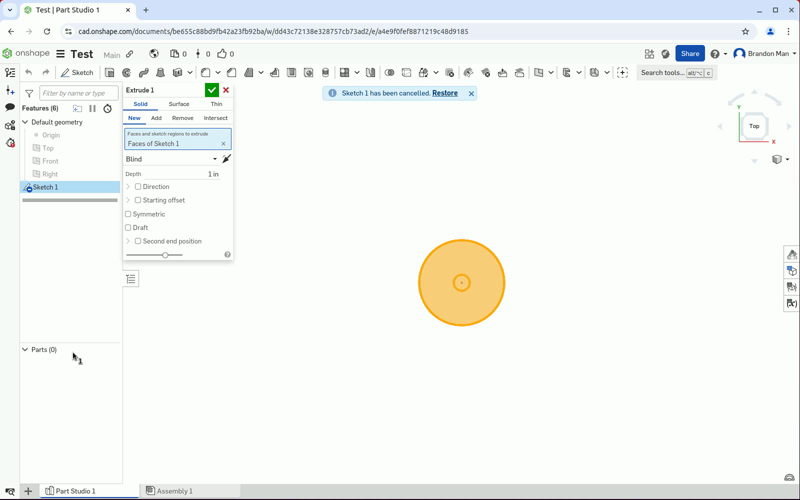
mouse_move(143, 106)
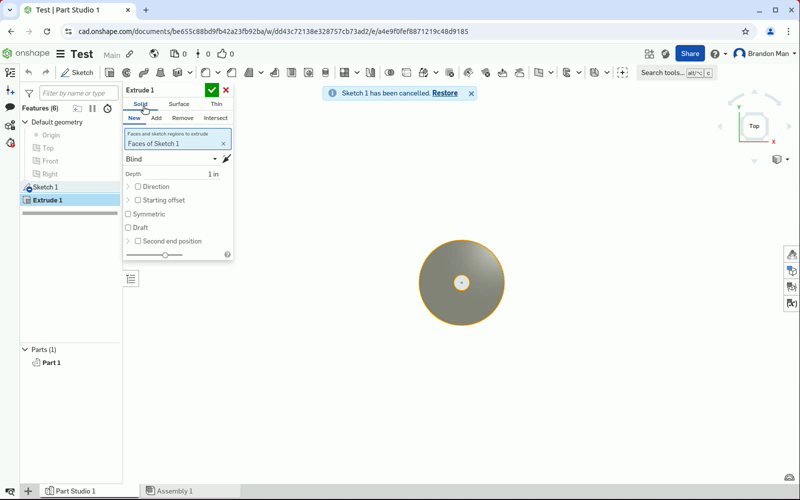
click(143, 106)
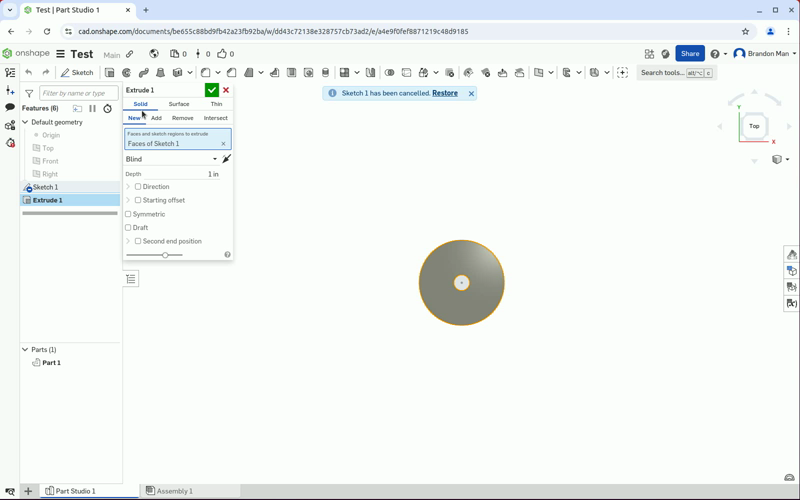
mouse_move(137, 120)
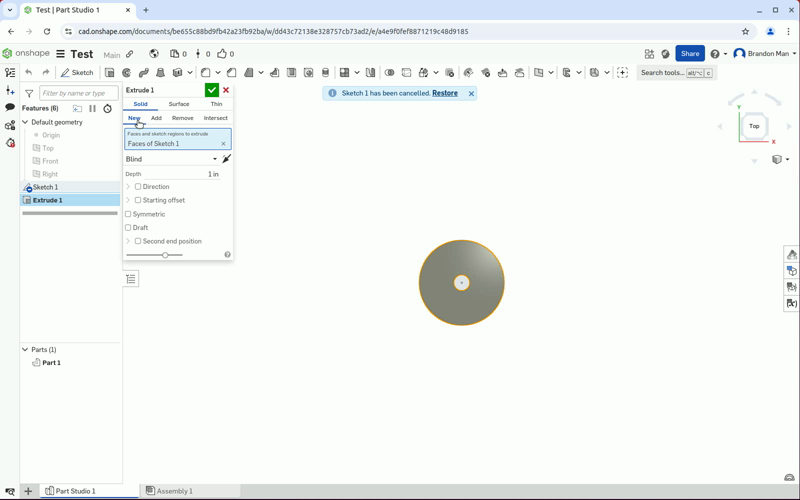
click(137, 120)
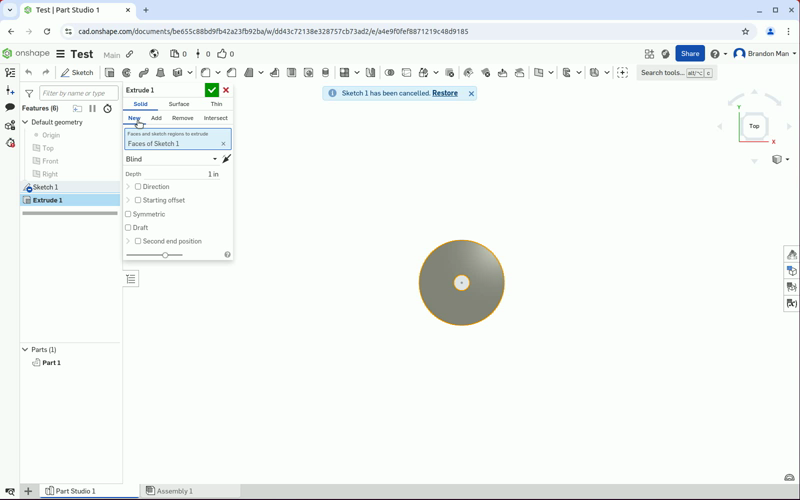
key(tab, 4)
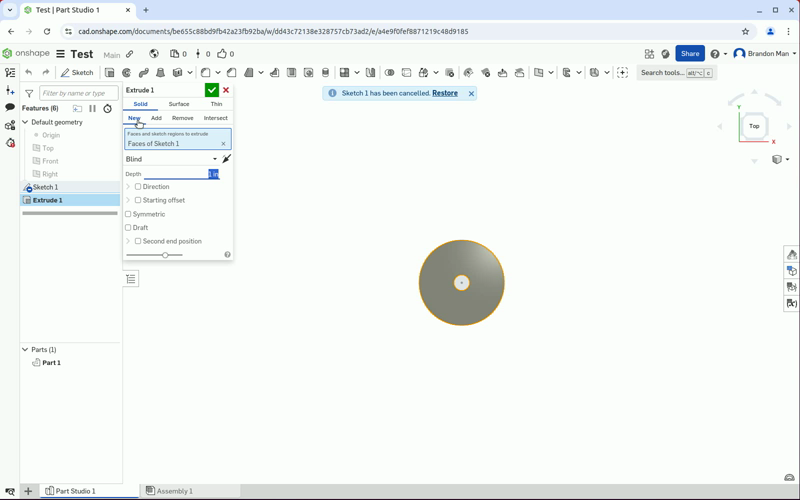
text(7.462)
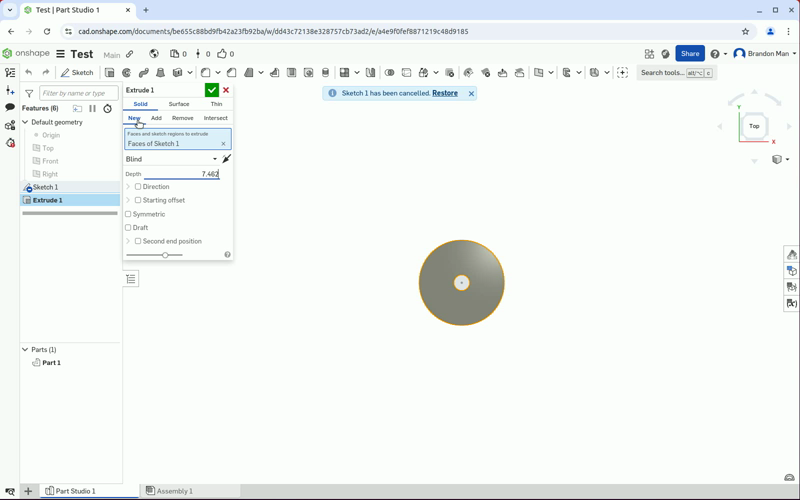
key(enter)
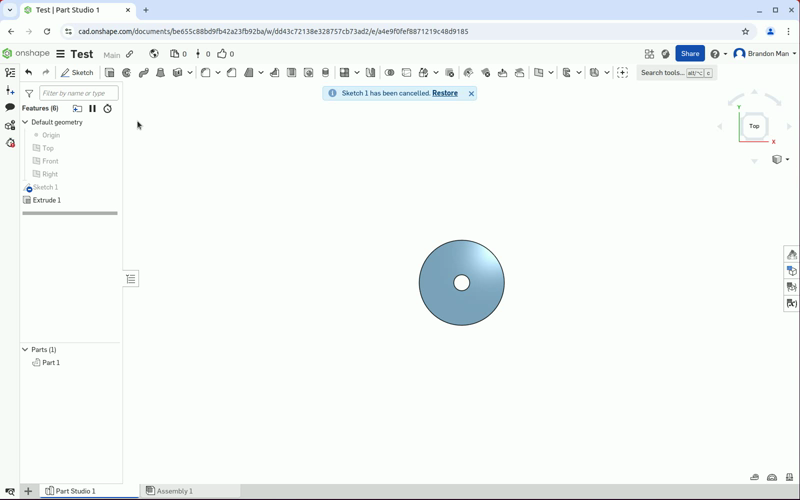
key(shift+h)
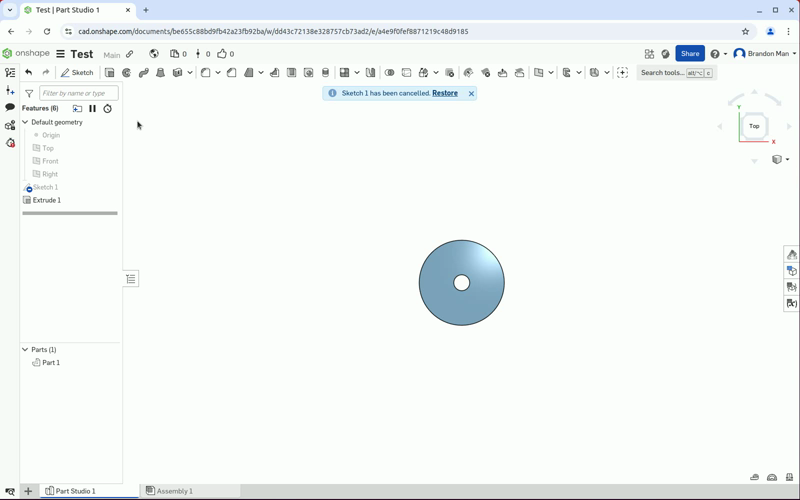
key(shift+h)
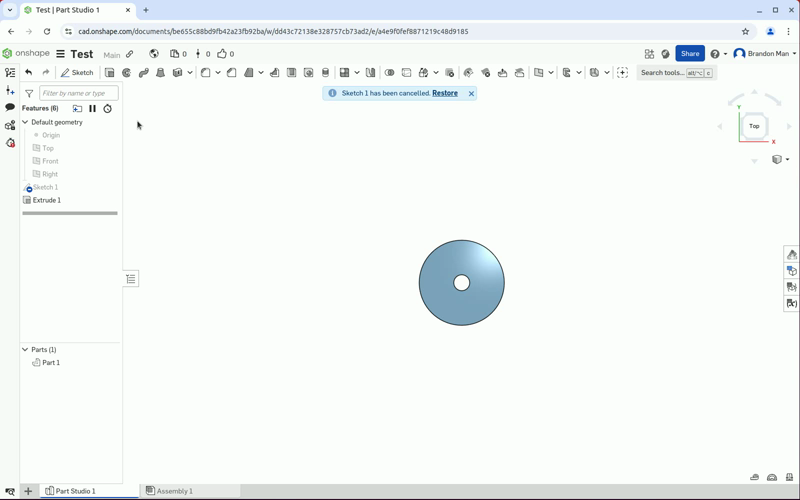
mouse_move(73, 189)
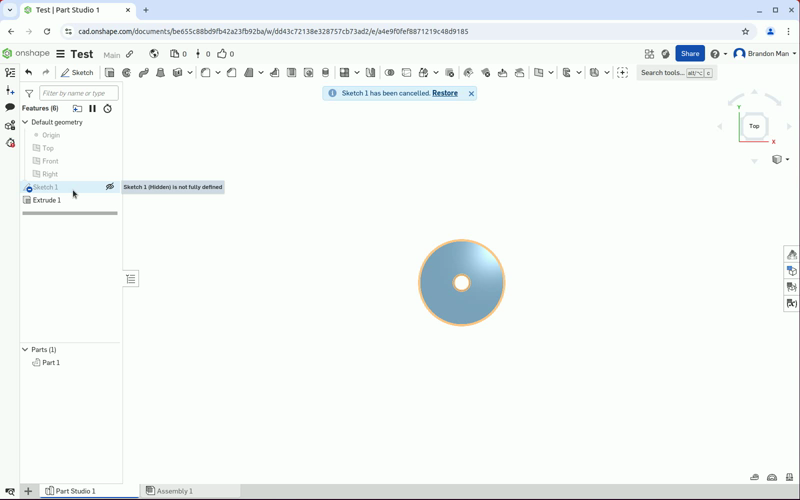
click(73, 189)
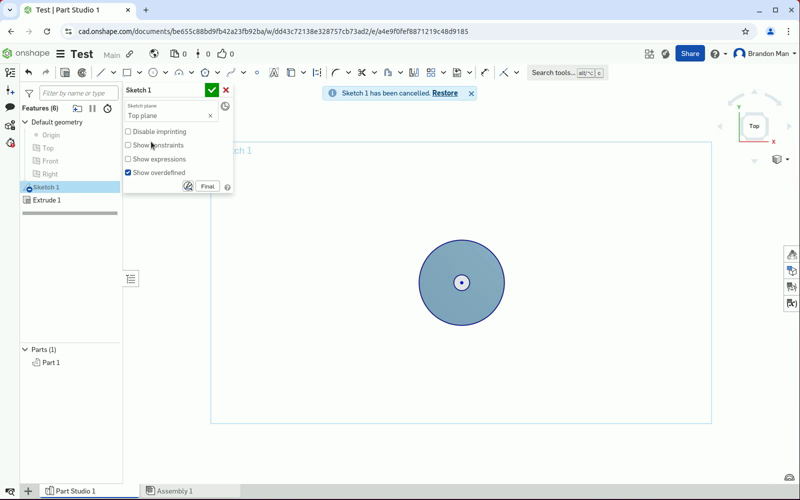
mouse_move(229, 92)
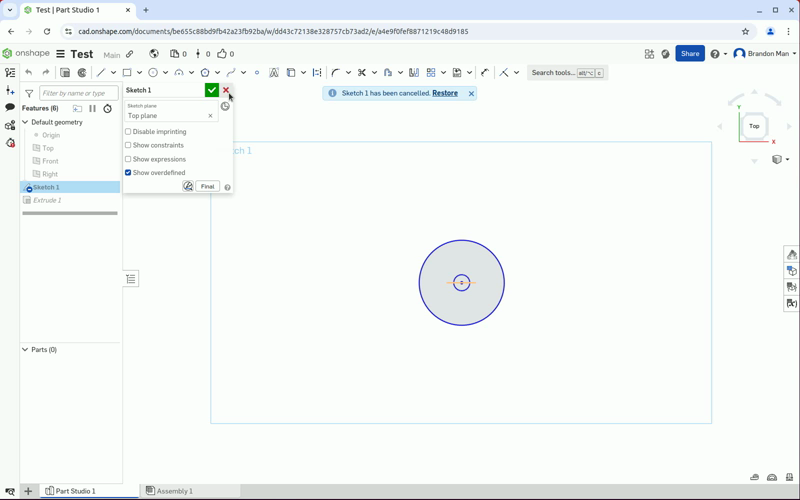
click(229, 92)
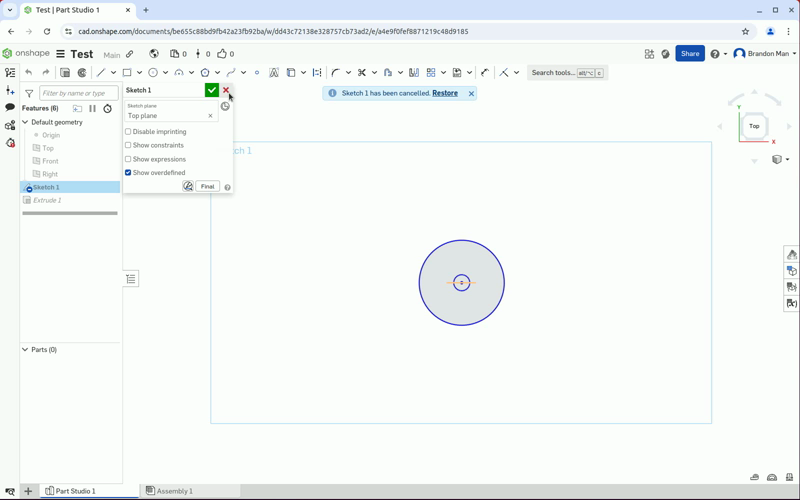
key(shift+s)
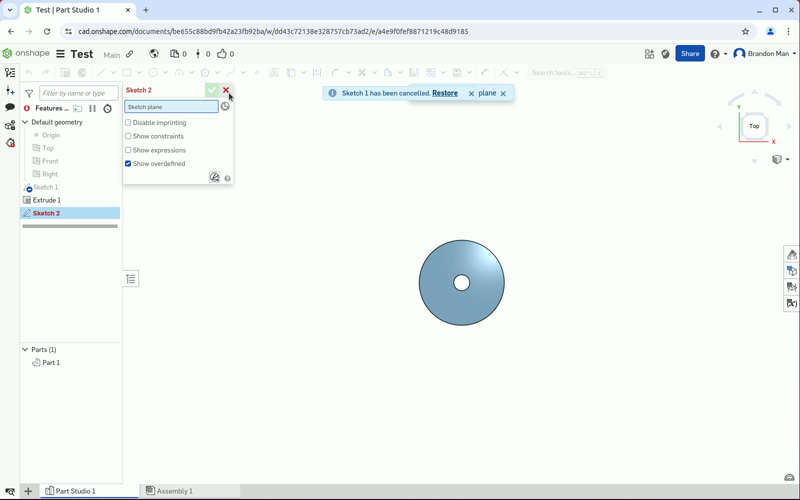
mouse_move(73, 150)
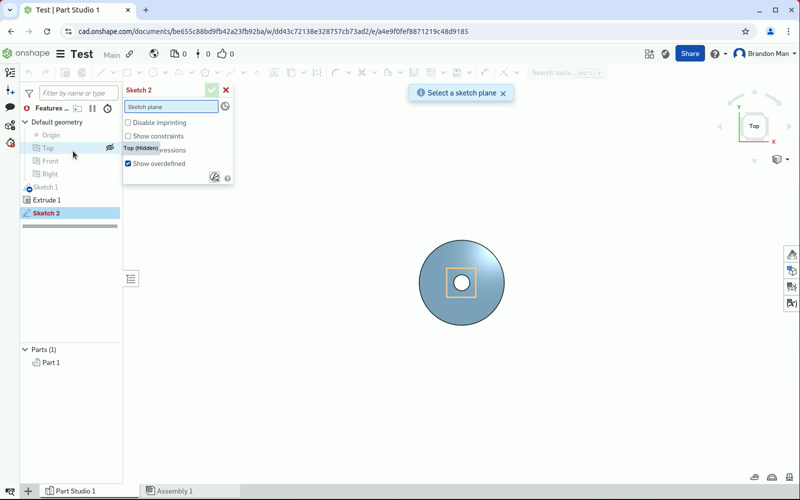
click(73, 150)
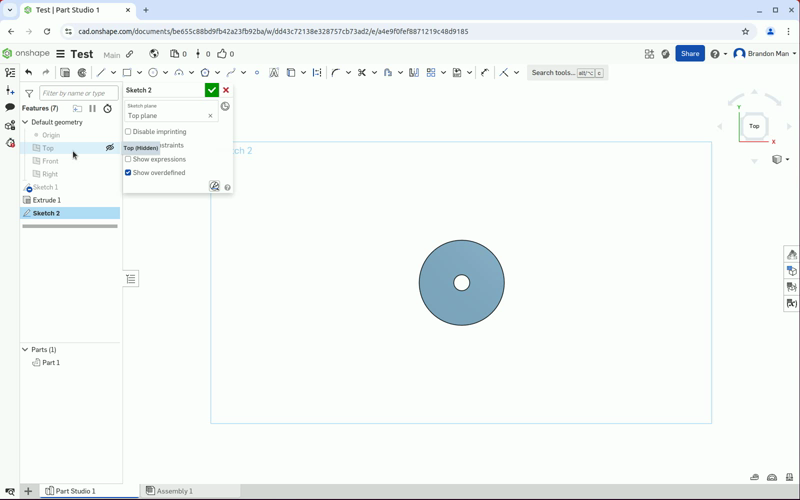
mouse_move(73, 352)
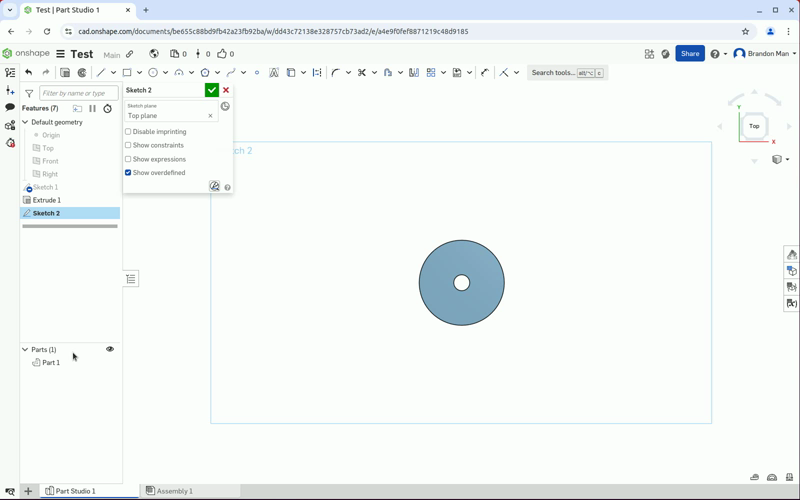
key(y)
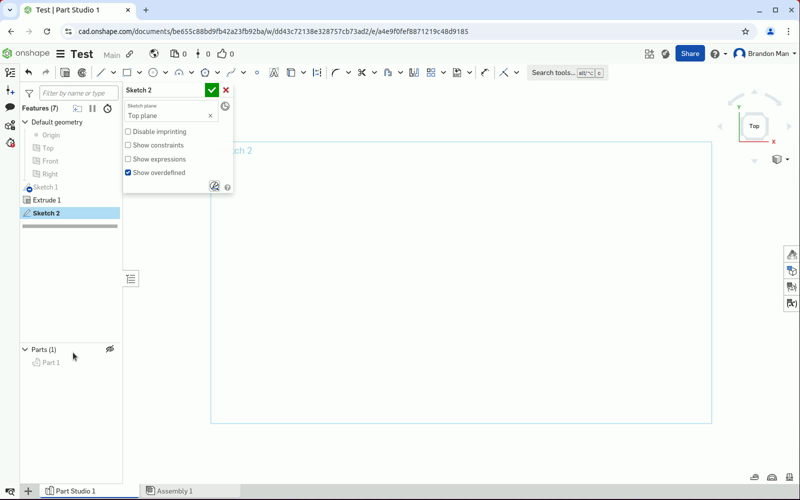
key(a)
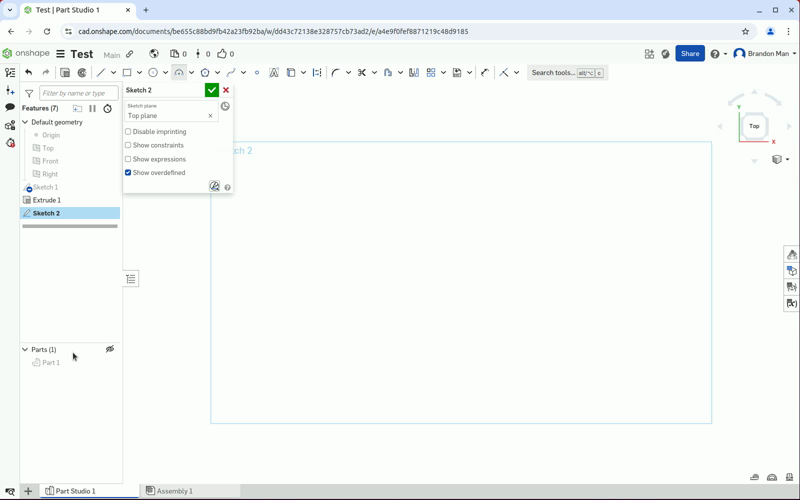
key_down(shift)
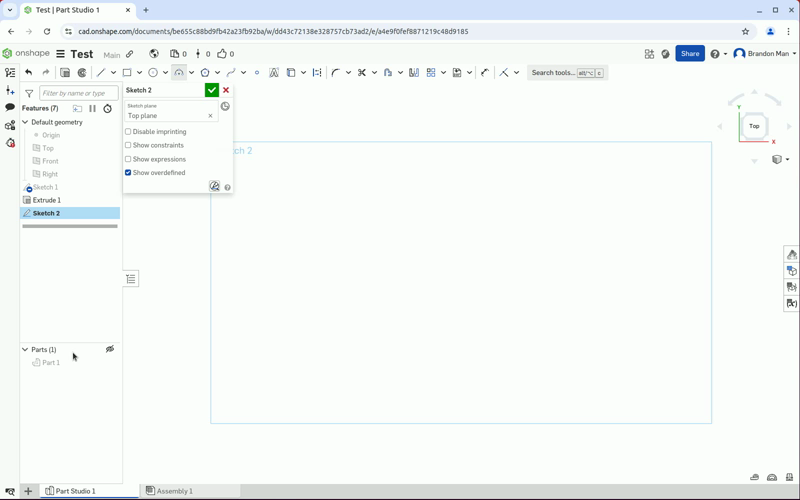
mouse_move(492, 255)
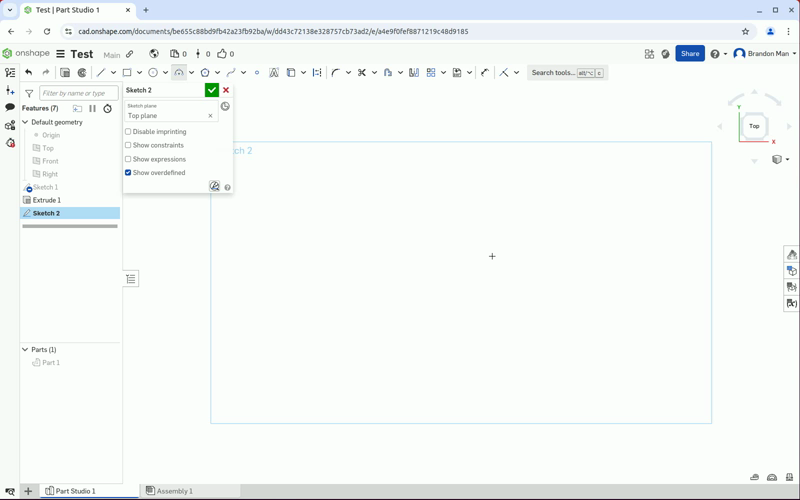
click(492, 255)
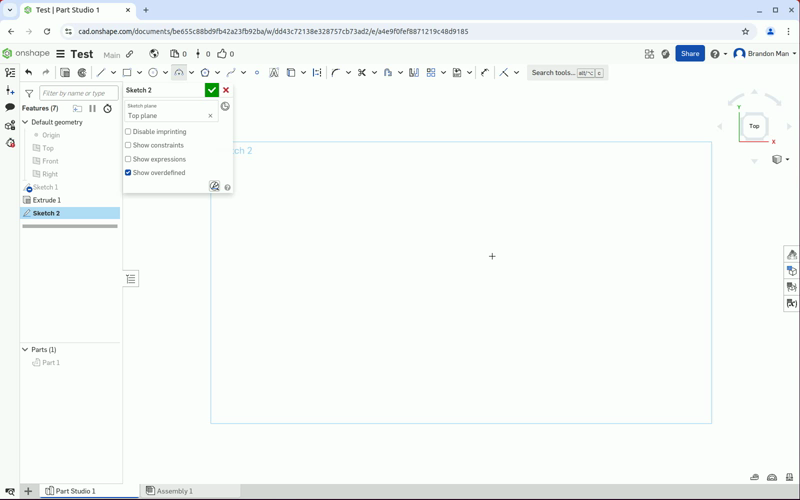
key_up(shift)
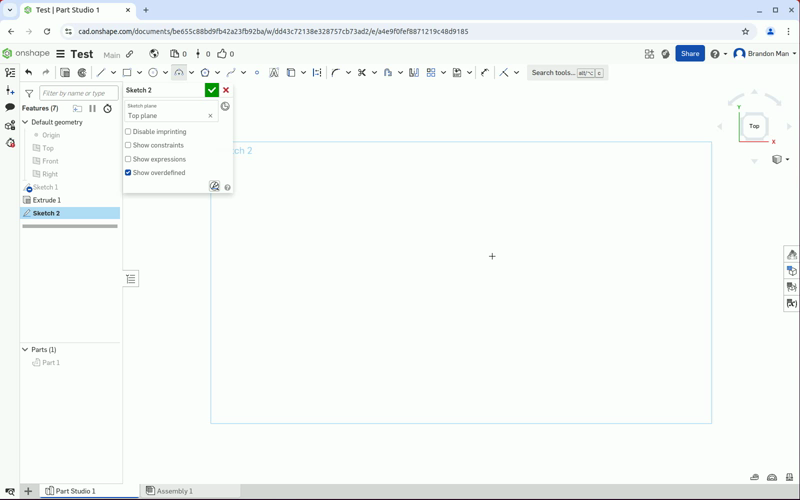
key_down(shift)
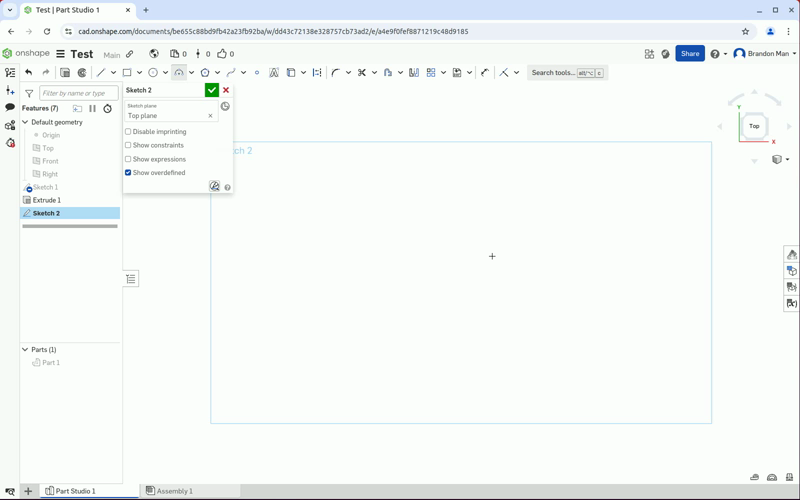
mouse_move(502, 283)
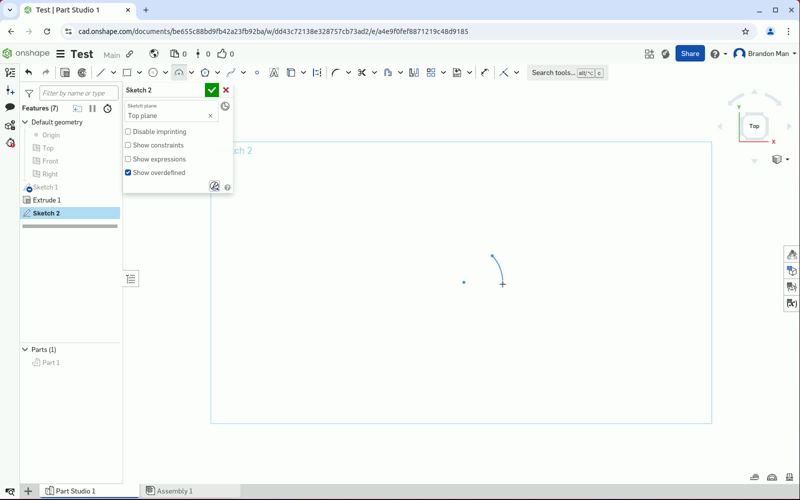
click(502, 283)
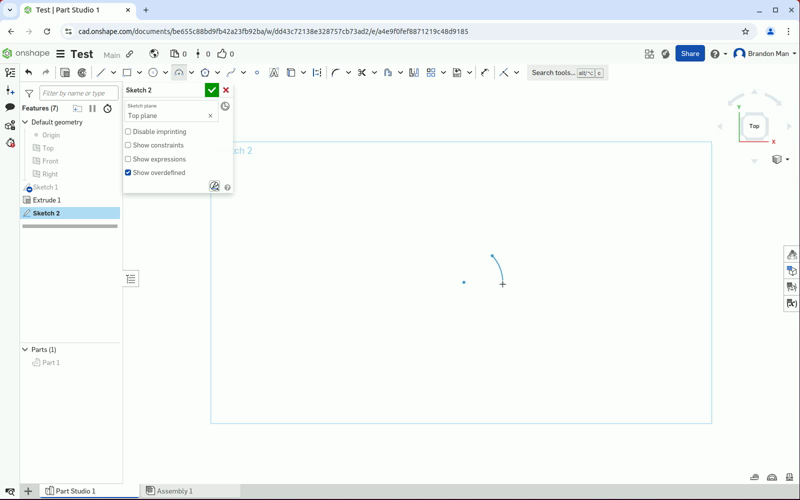
mouse_move(499, 269)
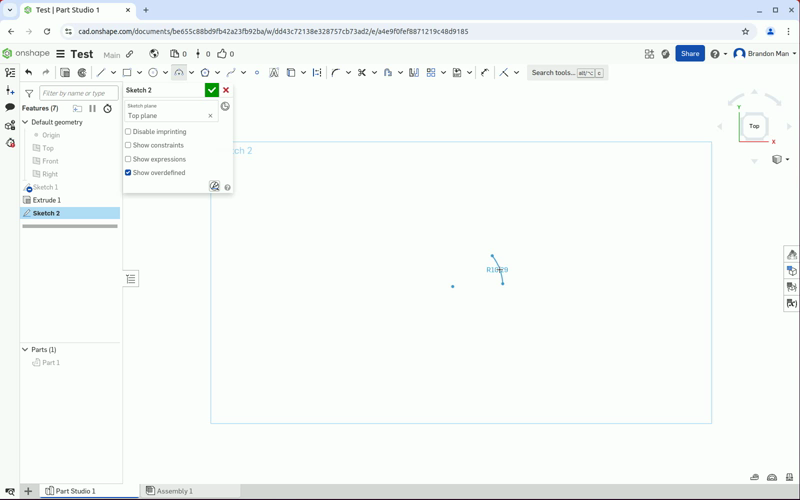
click(499, 269)
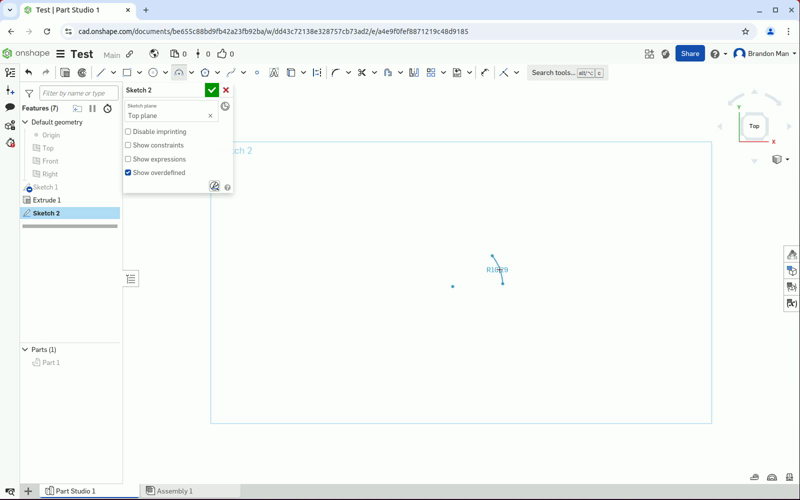
key_up(shift)
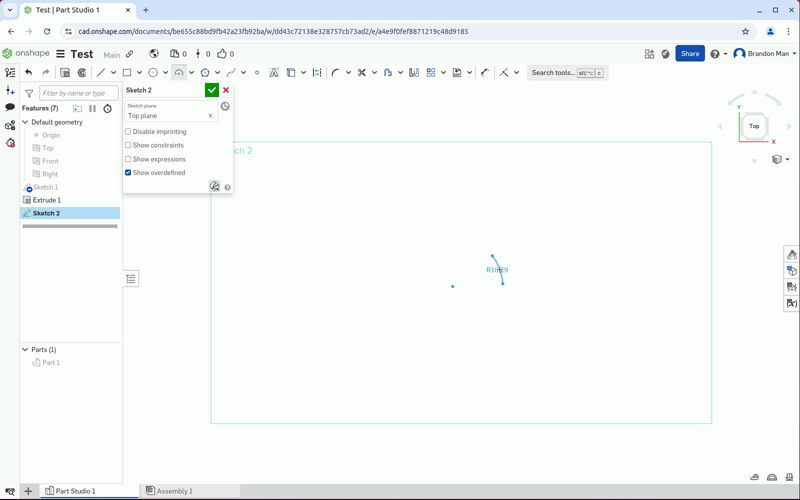
key(esc)
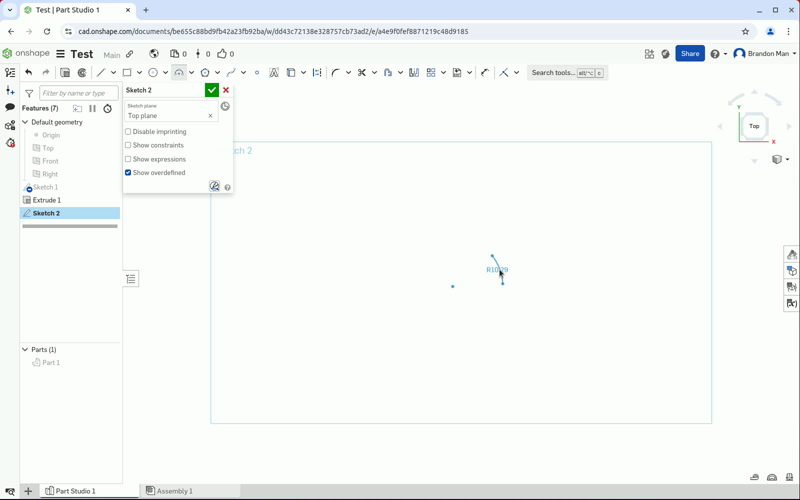
key(l)
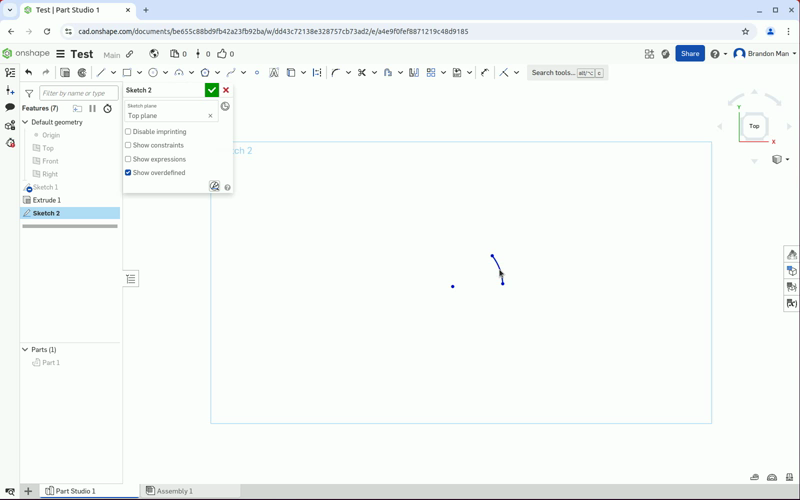
mouse_move(502, 283)
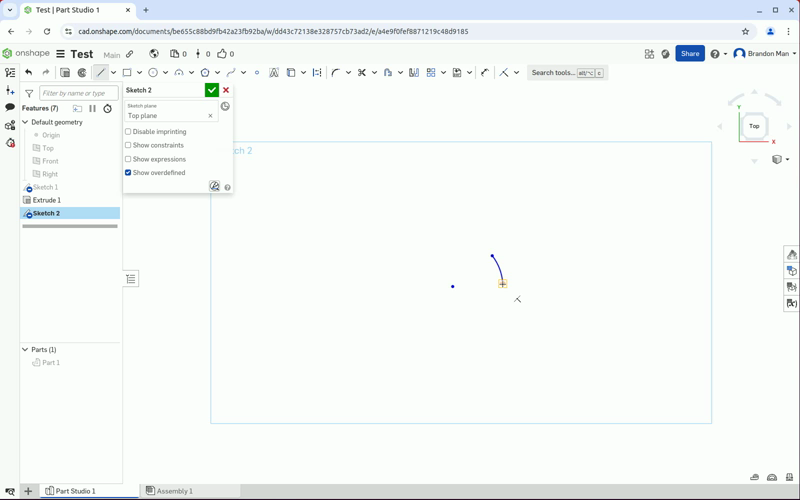
click(502, 283)
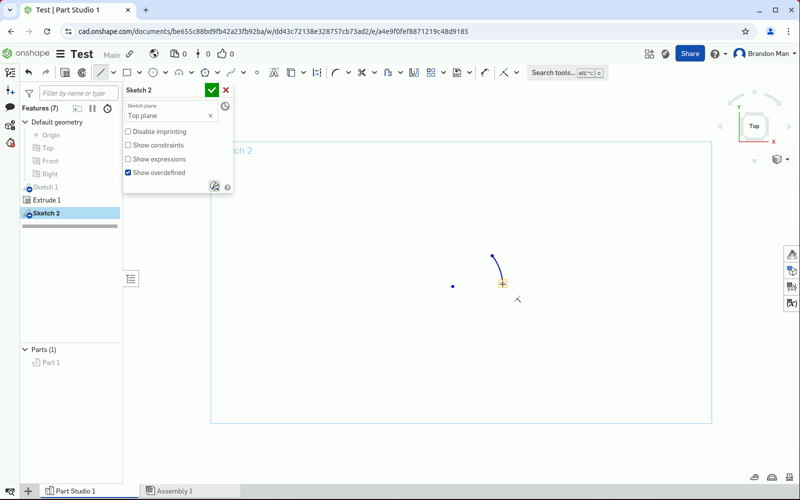
key_down(shift)
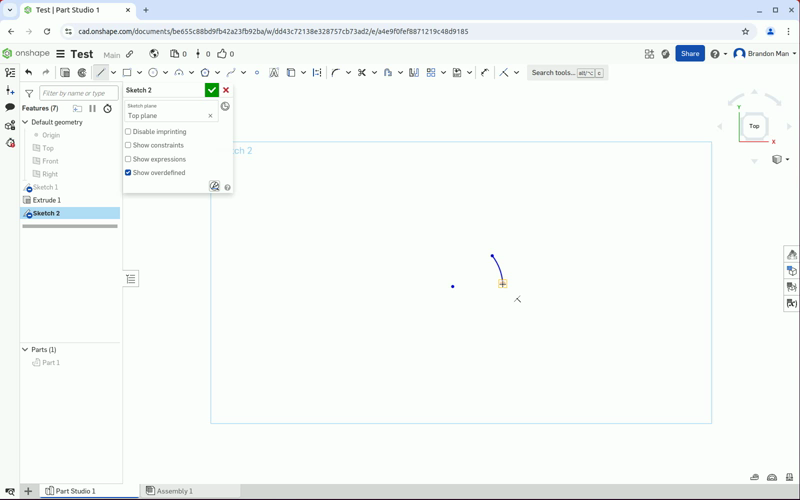
mouse_move(532, 283)
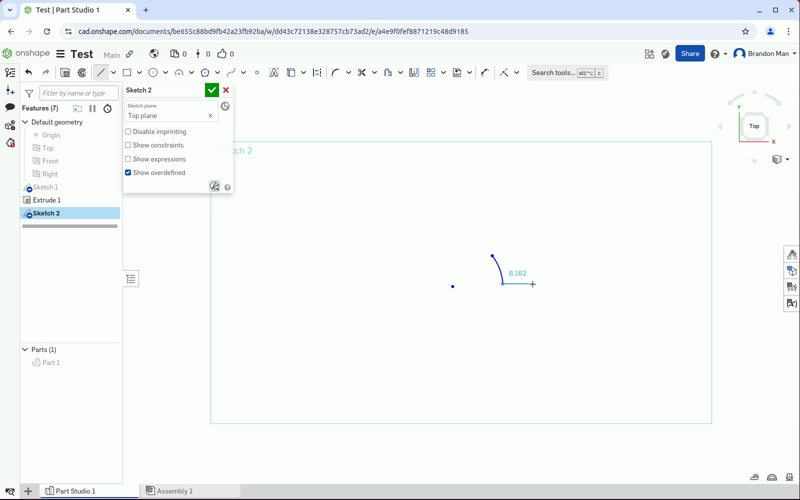
mouse_move(510, 283)
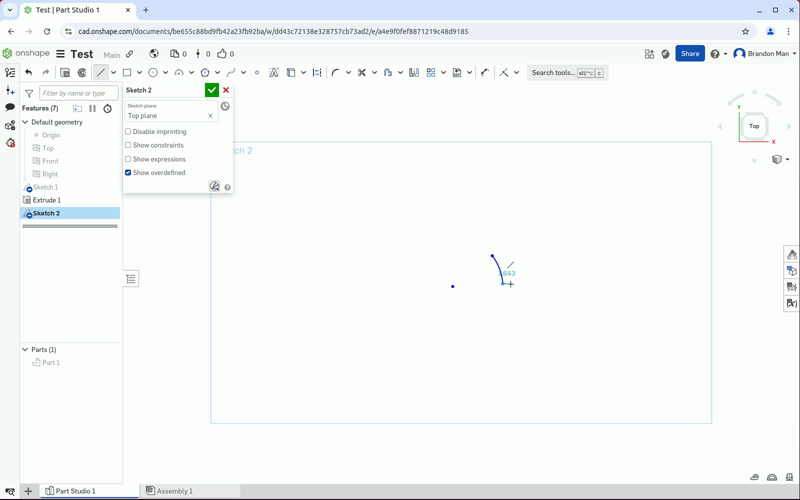
click(510, 283)
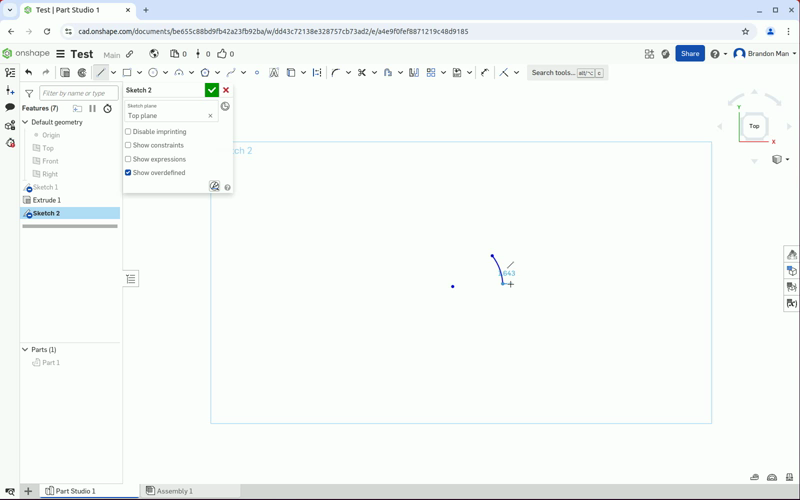
key_up(shift)
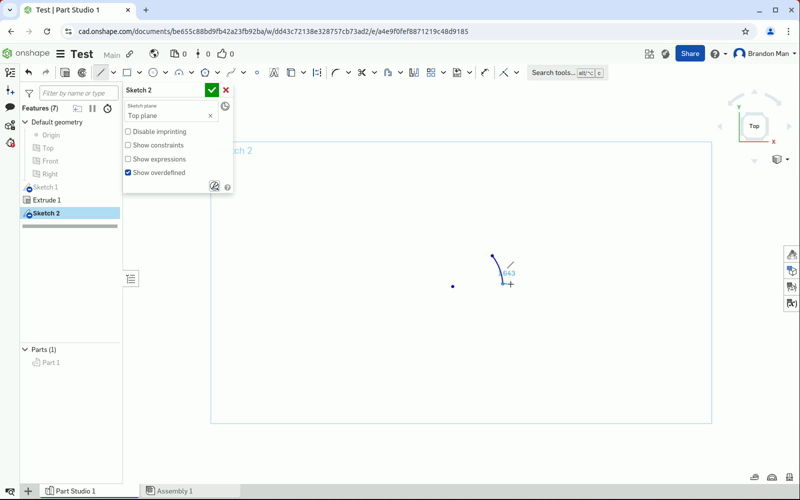
key_down(shift)
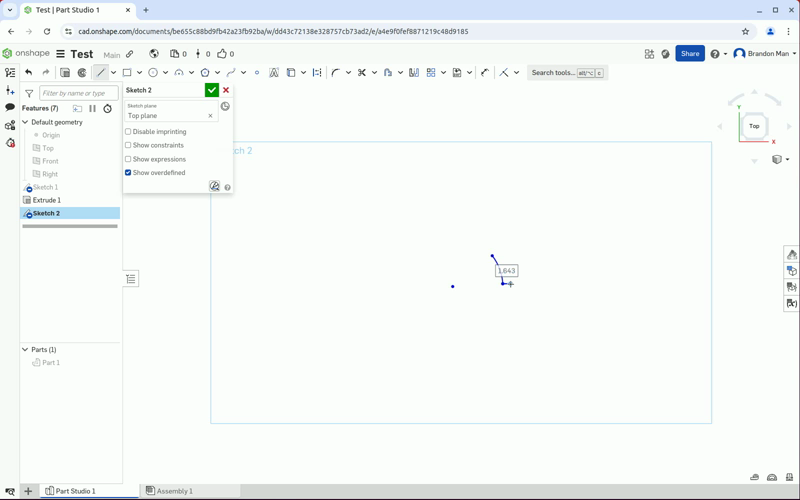
mouse_move(540, 283)
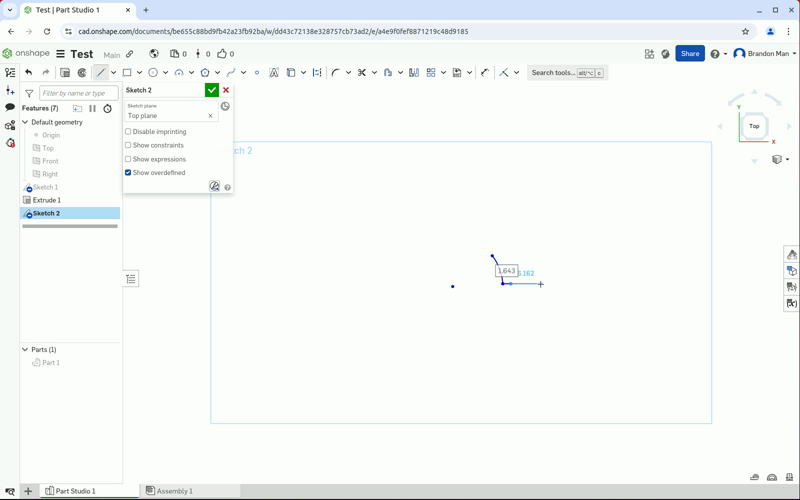
mouse_move(510, 255)
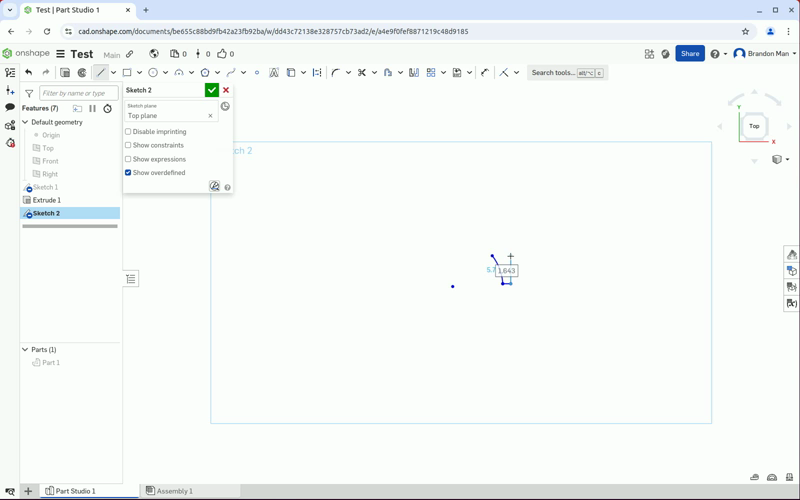
click(510, 255)
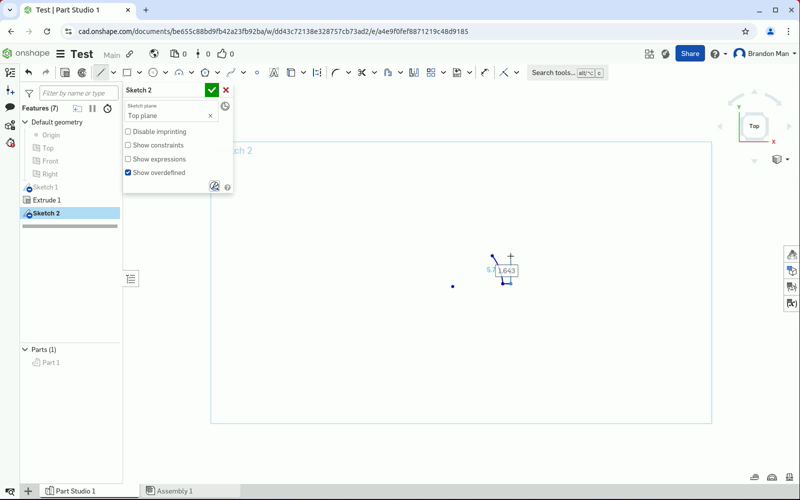
key_up(shift)
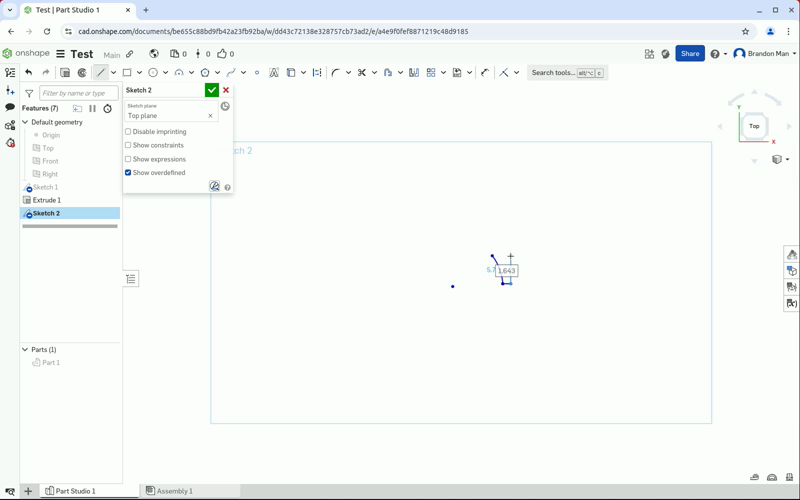
mouse_move(540, 255)
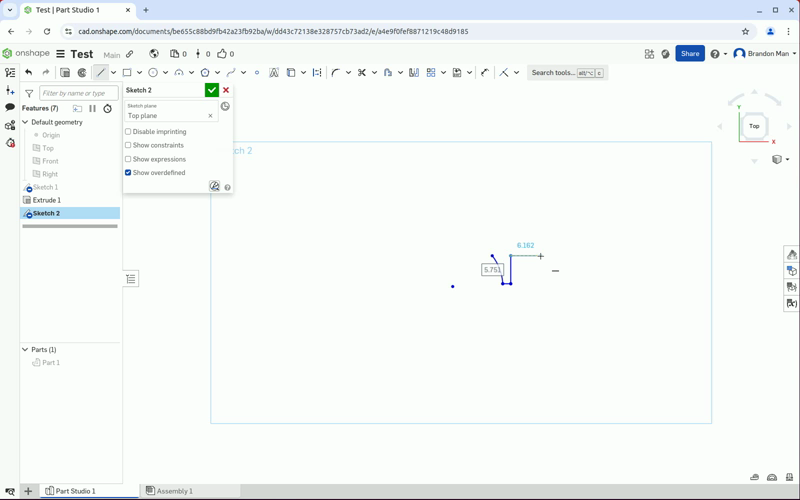
key_down(shift)
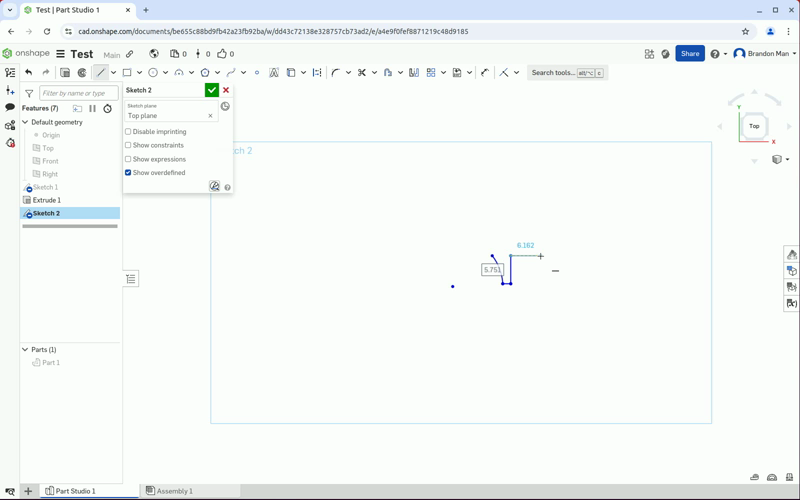
mouse_move(492, 255)
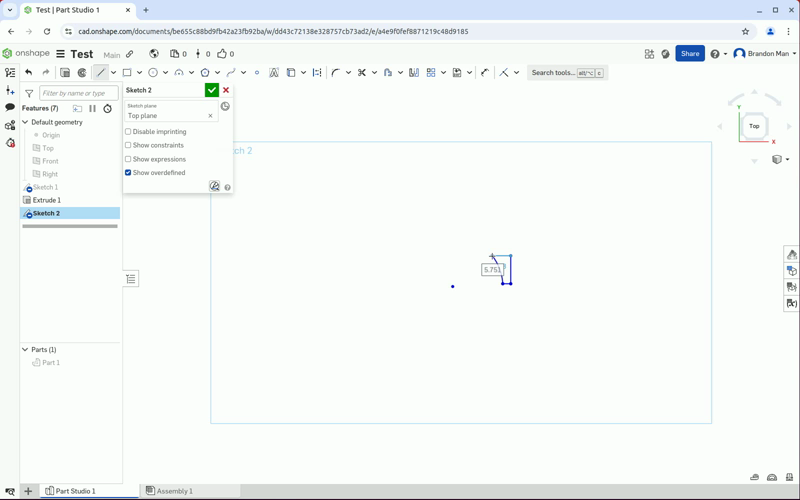
key_up(shift)
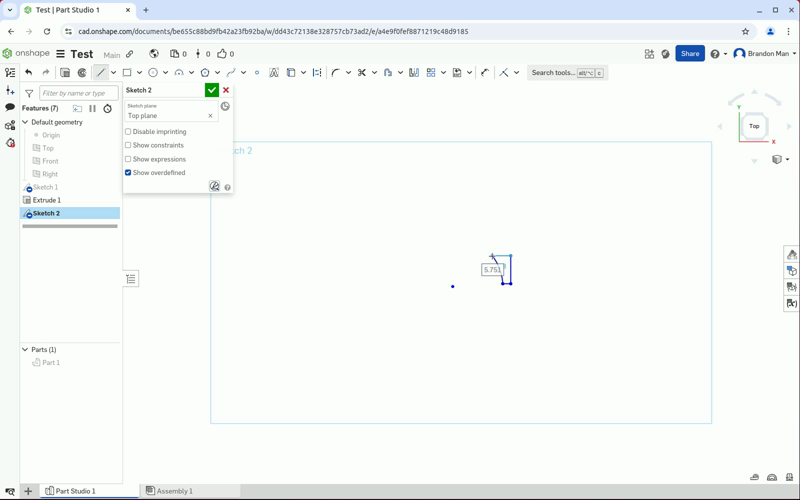
click(492, 255)
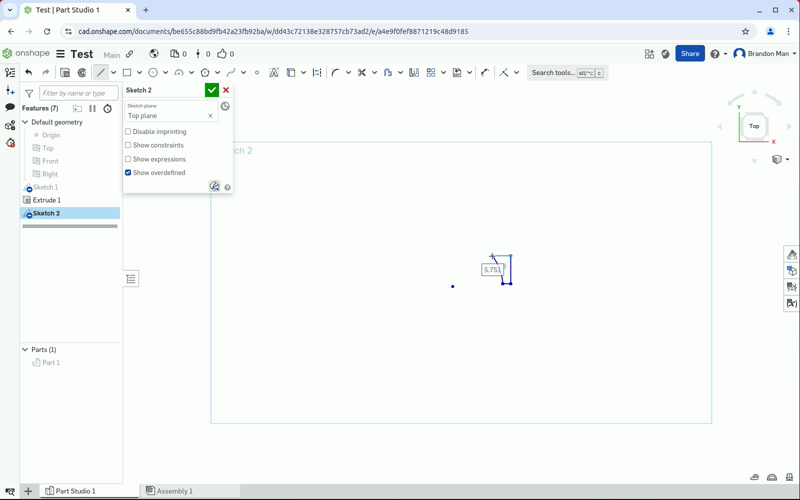
key(esc)
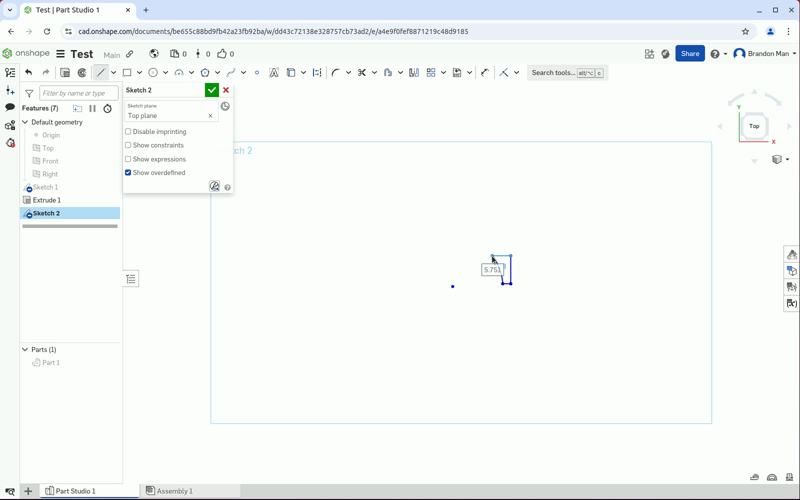
mouse_move(495, 258)
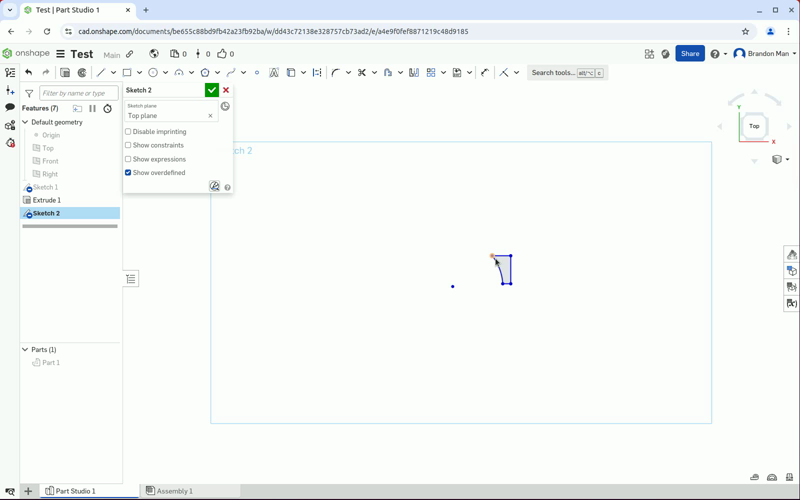
scroll(6)
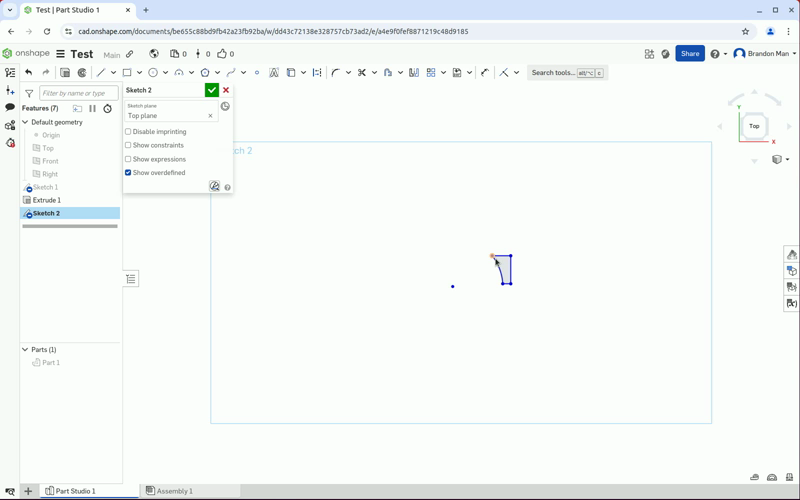
scroll(6)
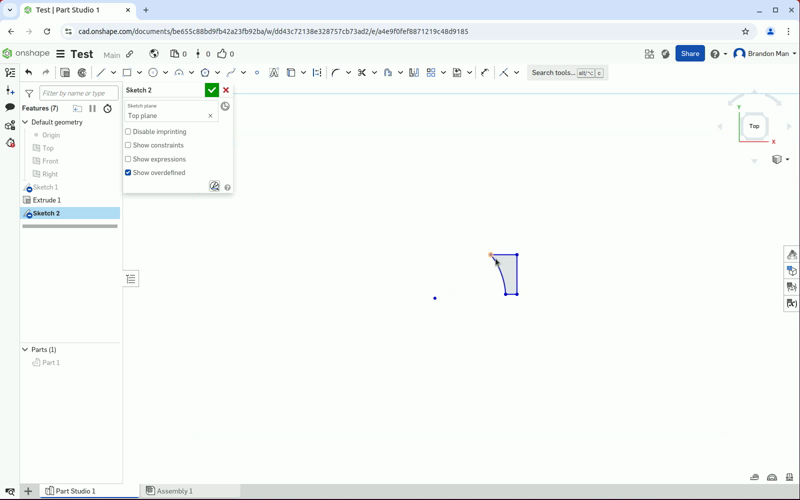
scroll(6)
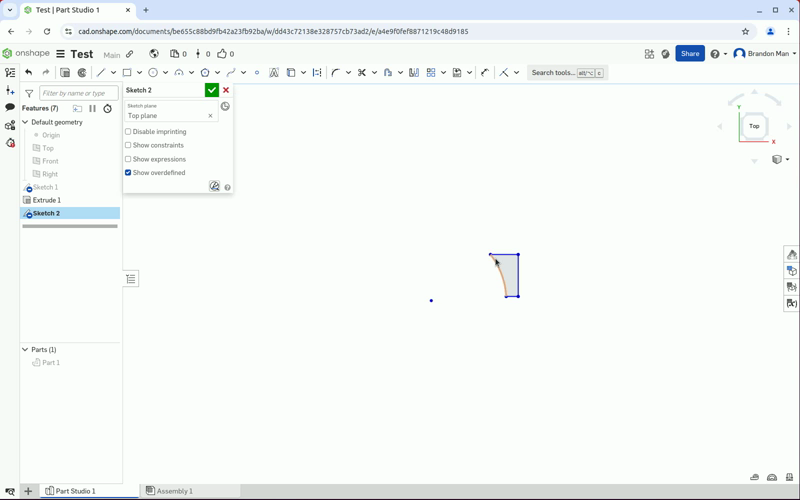
scroll(6)
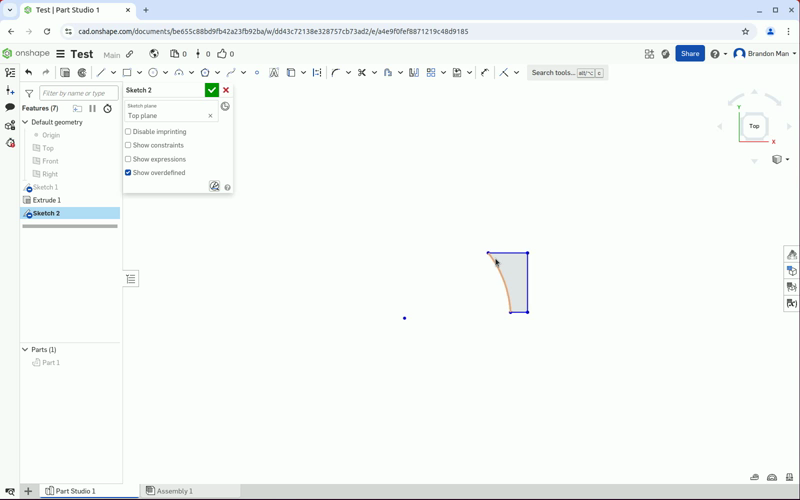
scroll(6)
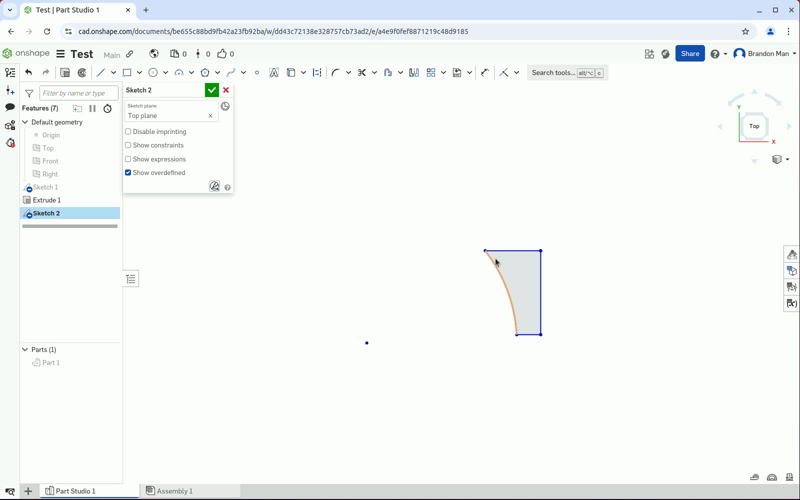
scroll(6)
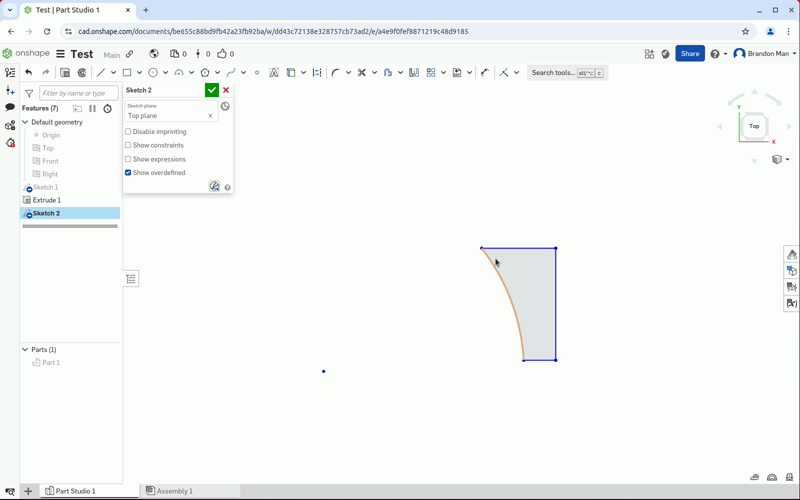
scroll(6)
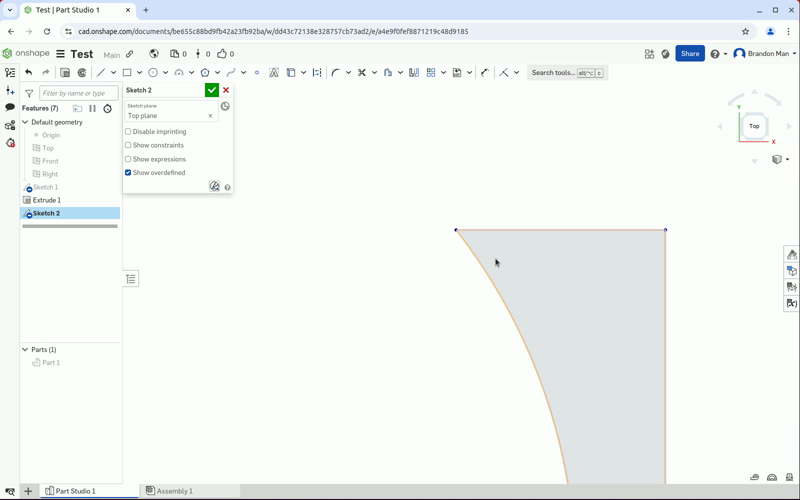
click(495, 258)
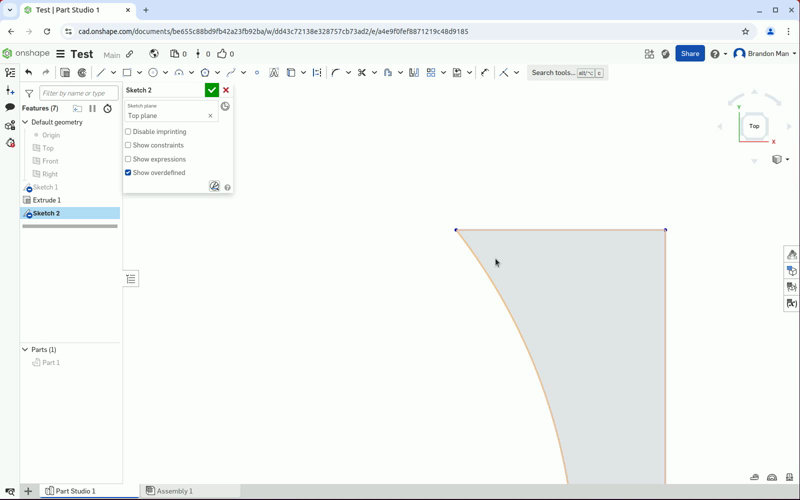
scroll(-6)
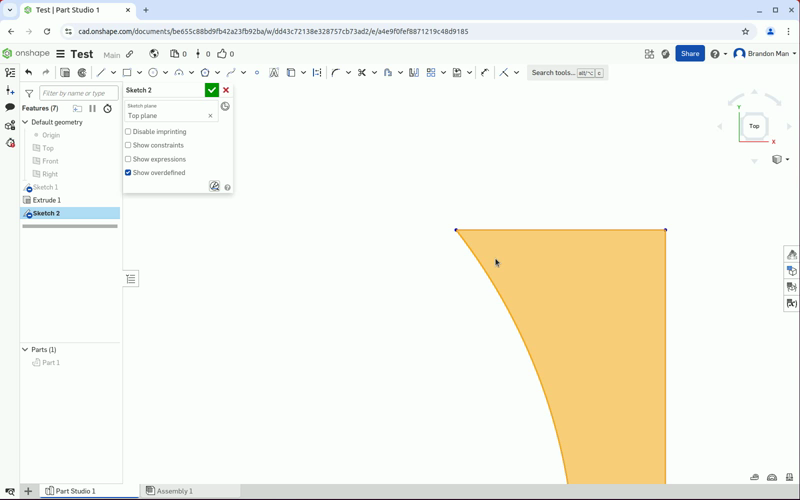
scroll(-6)
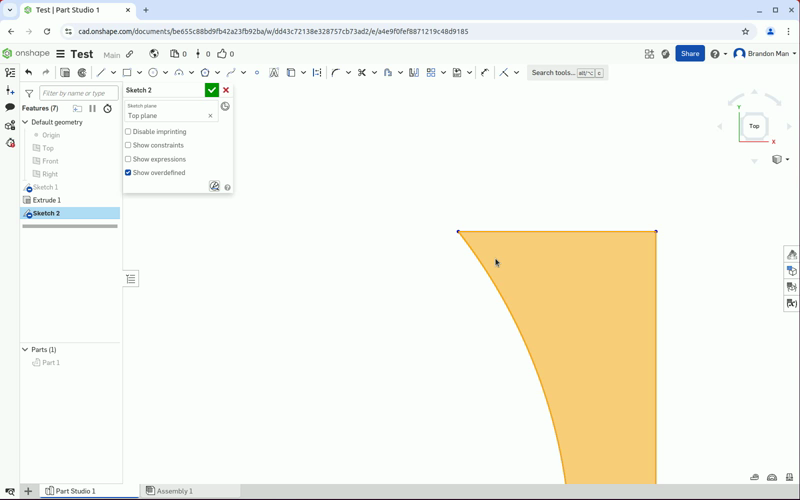
scroll(-6)
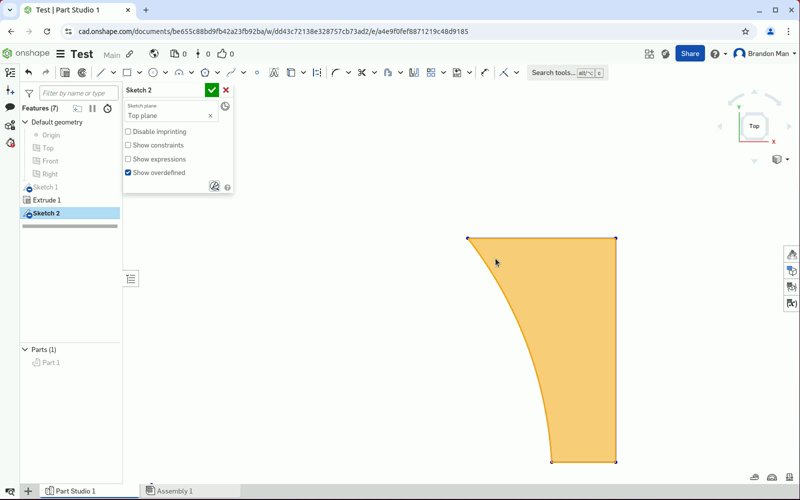
scroll(-6)
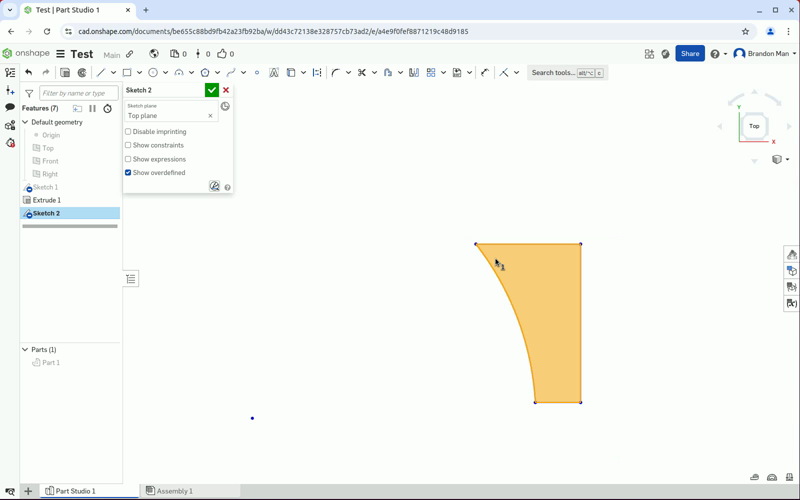
scroll(-6)
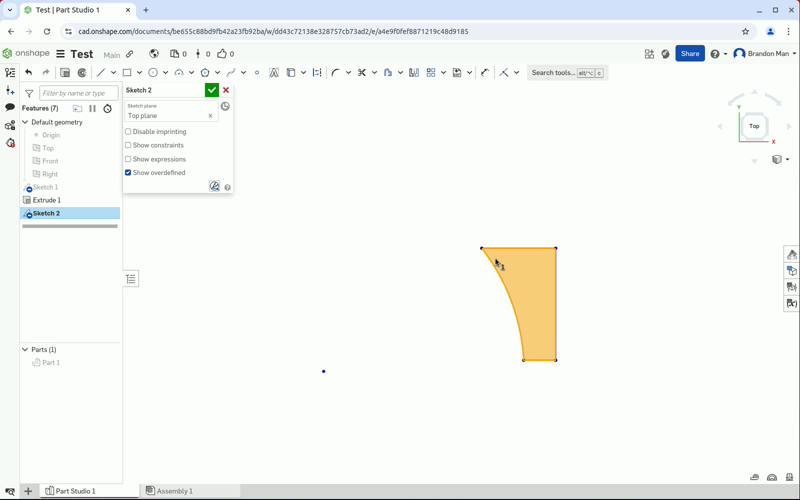
scroll(-6)
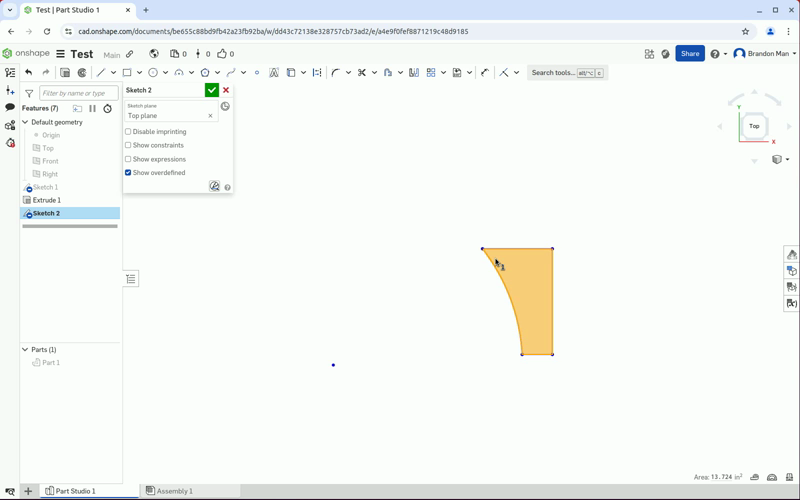
scroll(-6)
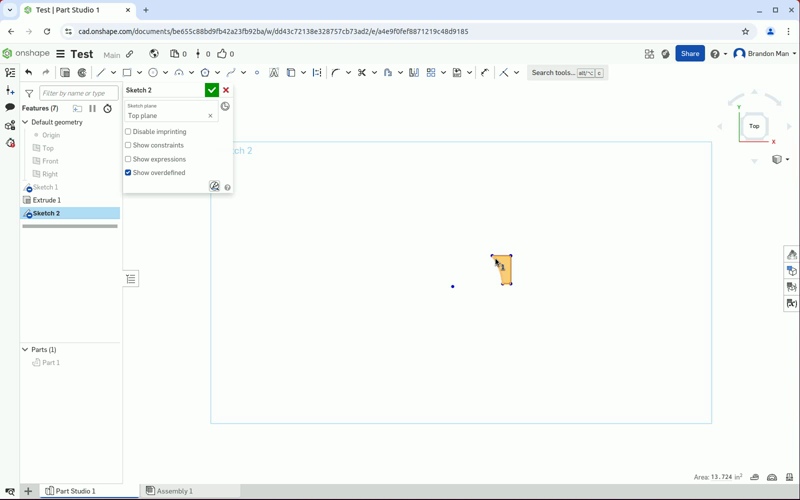
mouse_move(73, 352)
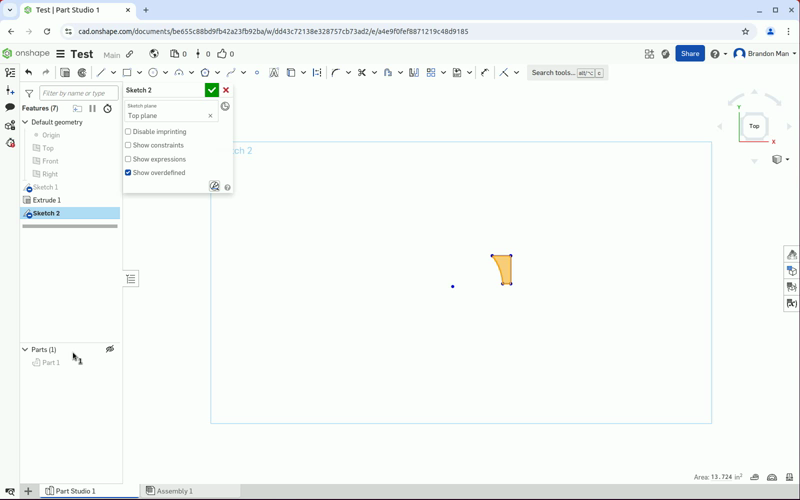
key(shift+y)
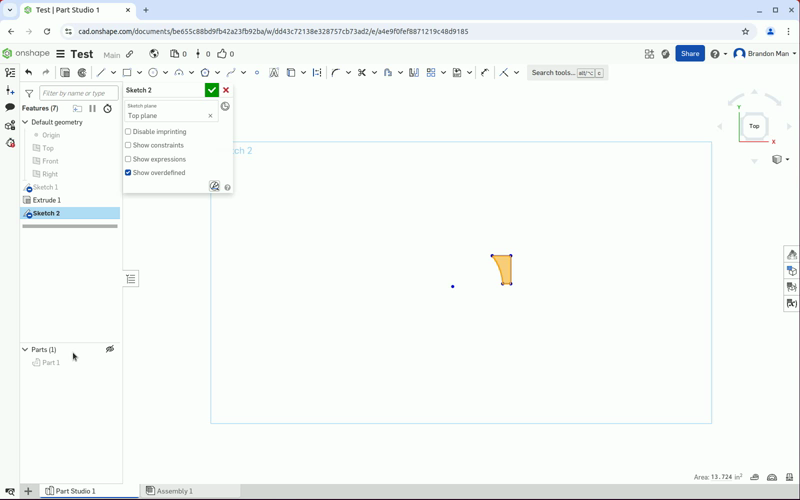
key(shift+e)
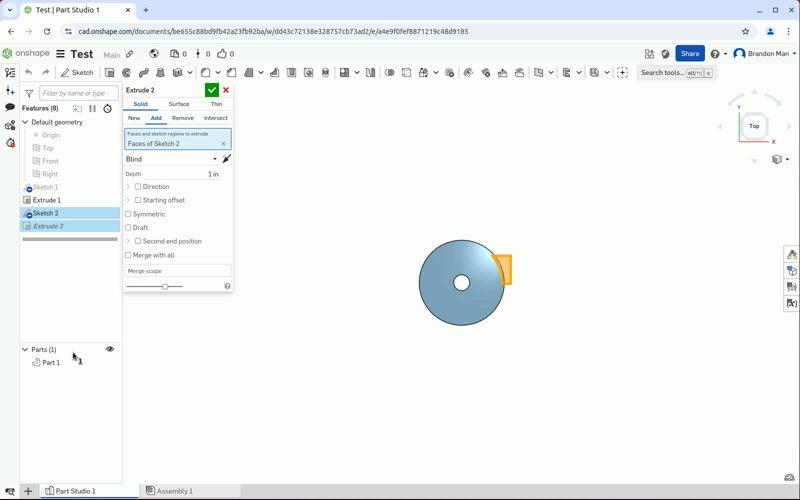
mouse_move(143, 106)
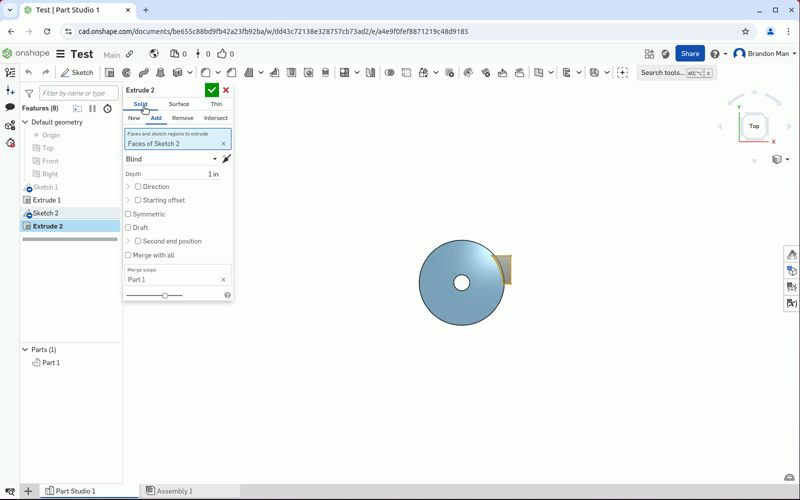
click(143, 106)
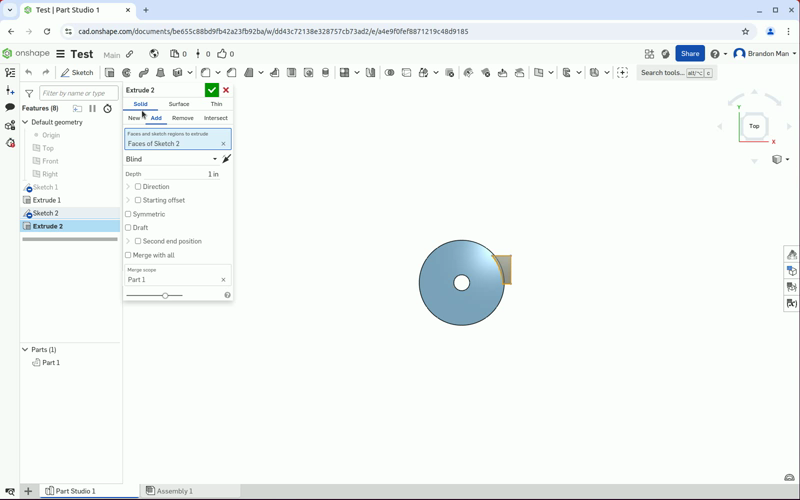
mouse_move(137, 120)
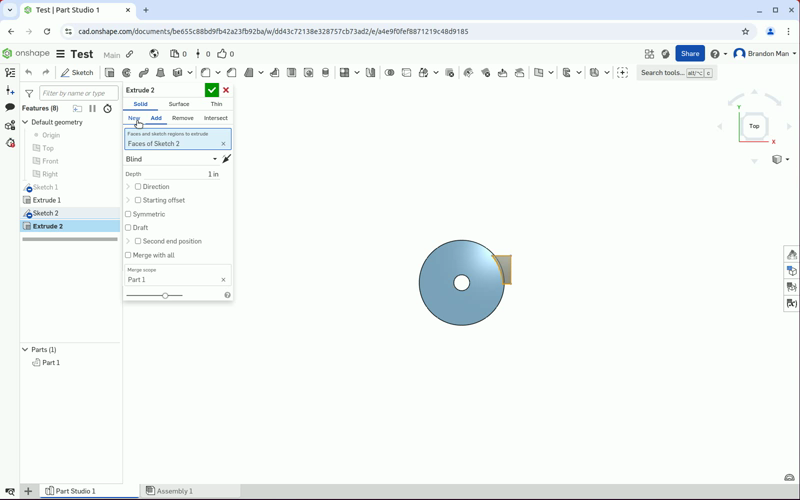
click(137, 120)
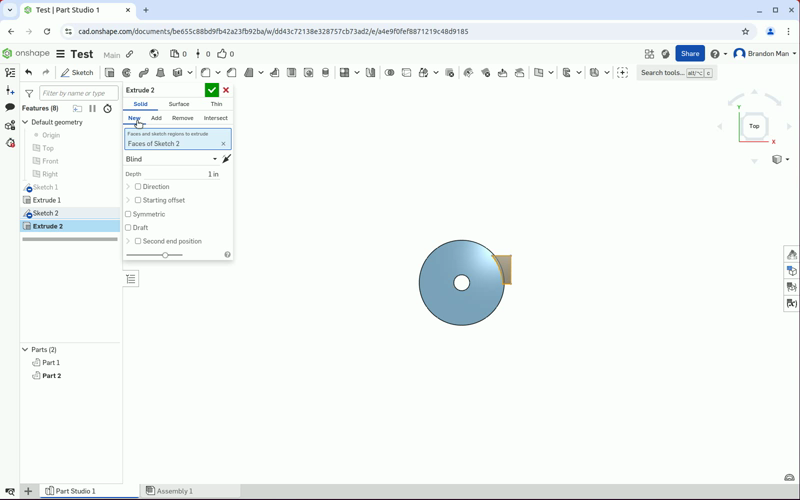
key(tab, 4)
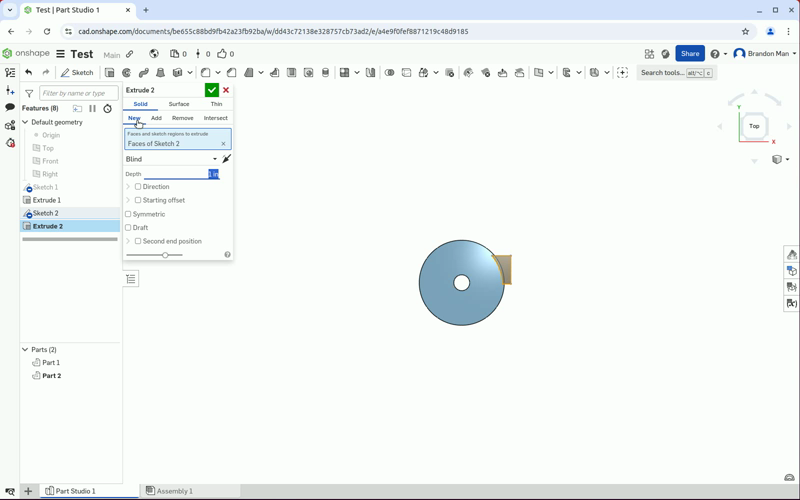
text(10.832)
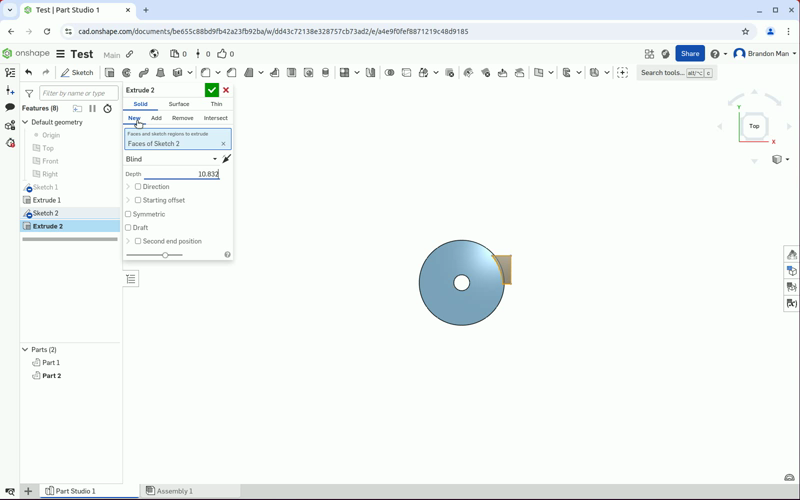
key(enter)
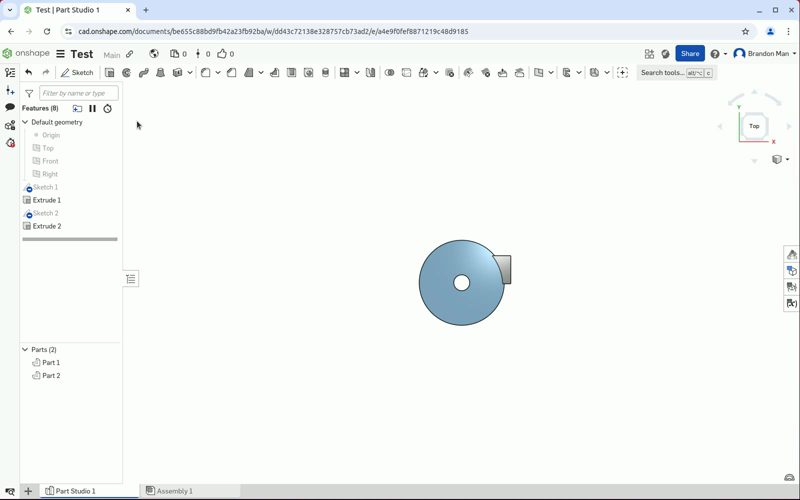
key(shift+h)
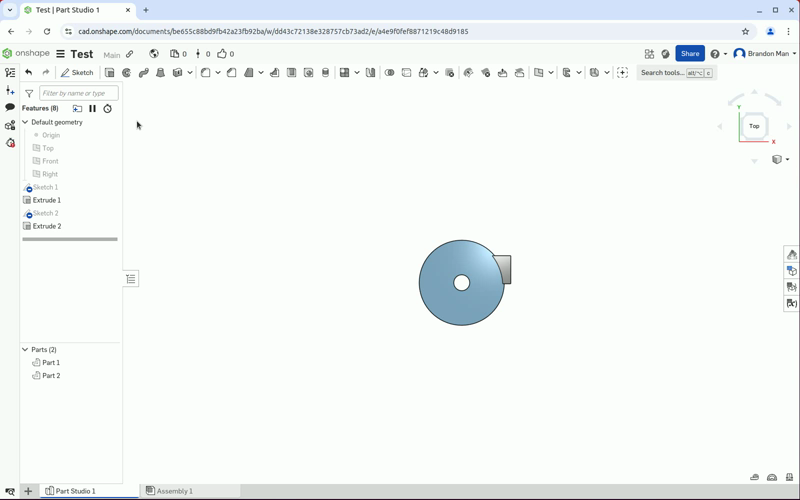
key(shift+h)
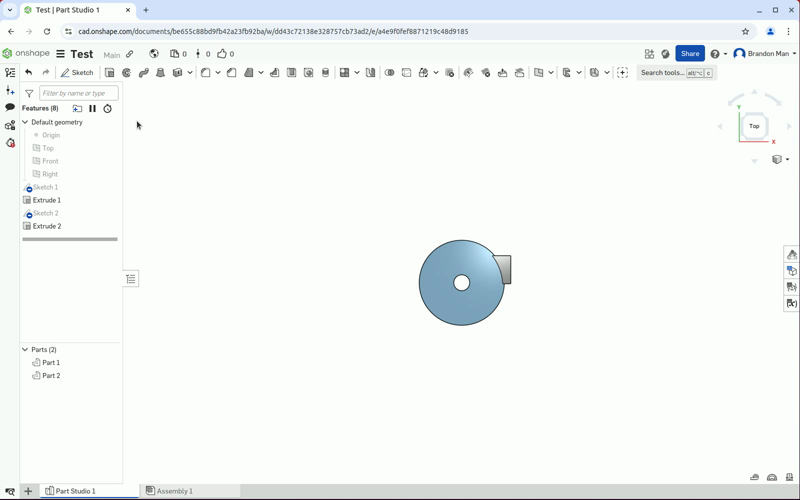
mouse_move(73, 189)
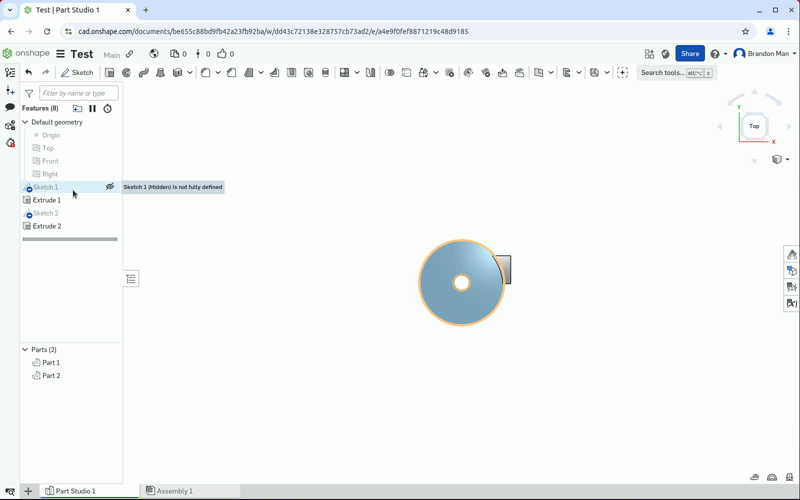
click(73, 189)
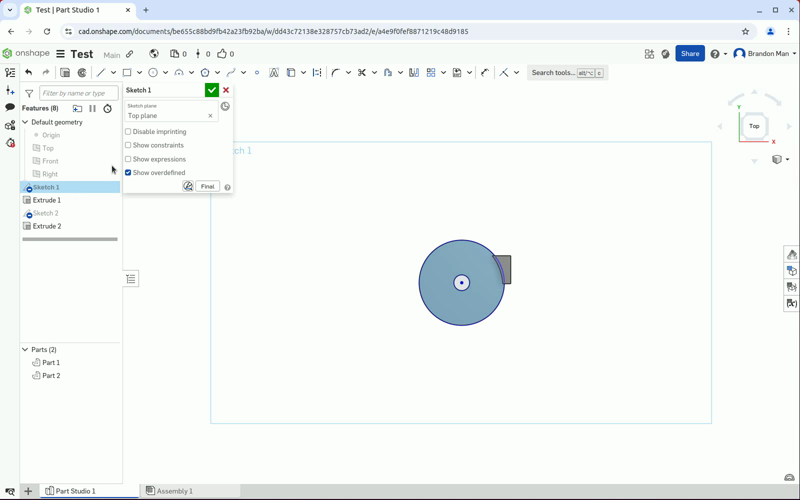
mouse_move(229, 92)
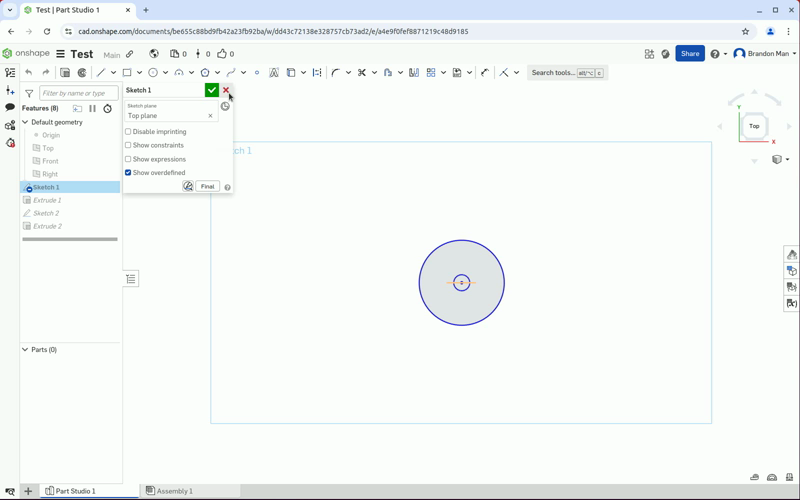
click(229, 92)
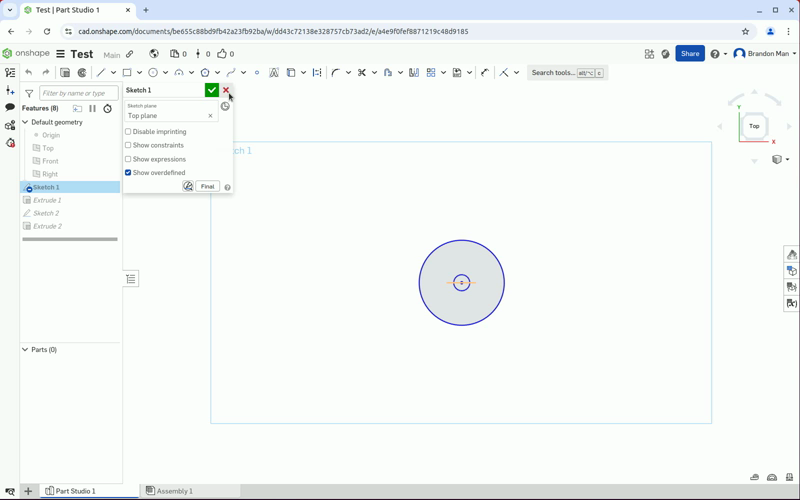
key(shift+s)
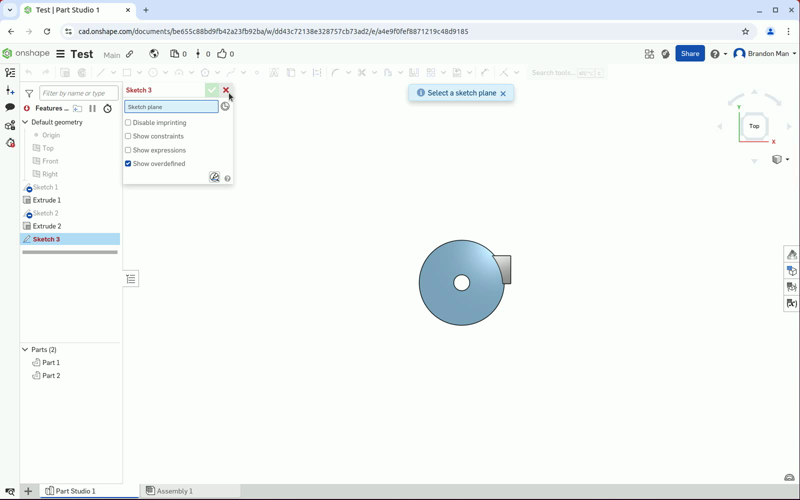
mouse_move(73, 150)
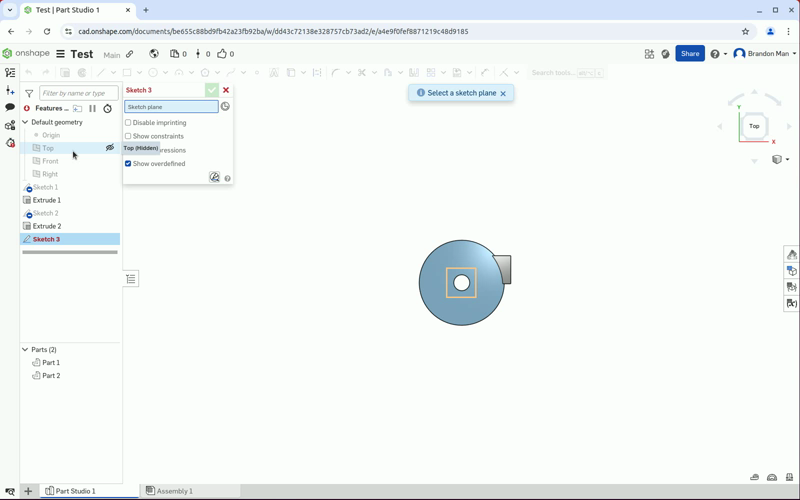
click(73, 150)
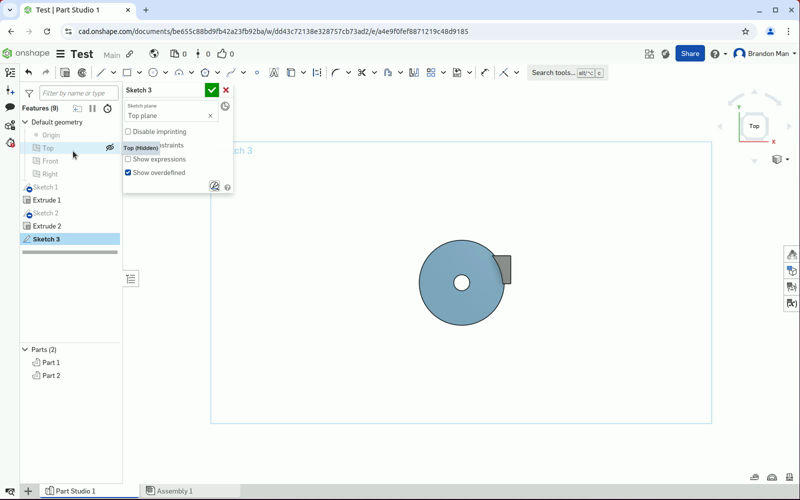
mouse_move(73, 352)
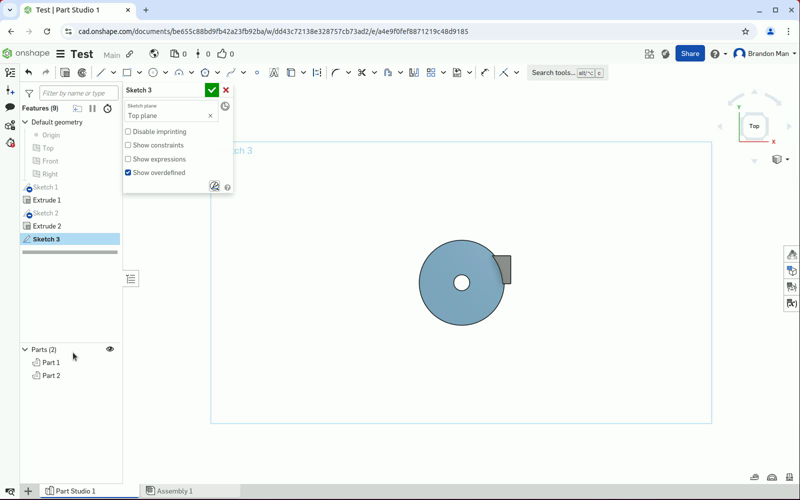
key(y)
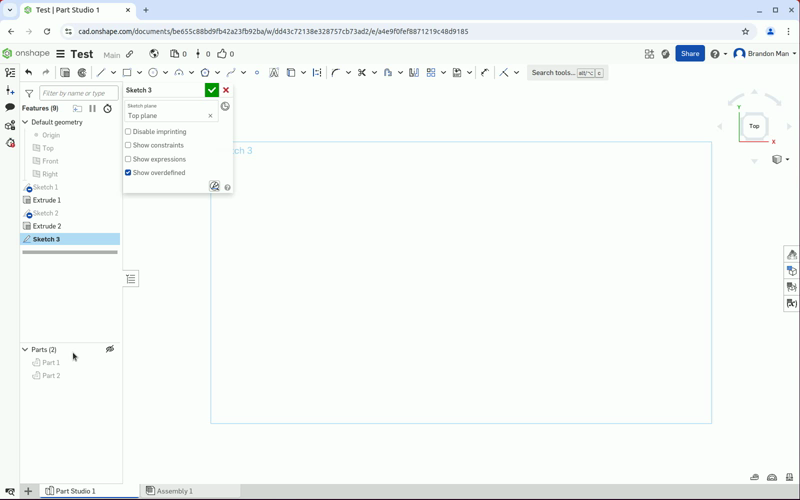
key(l)
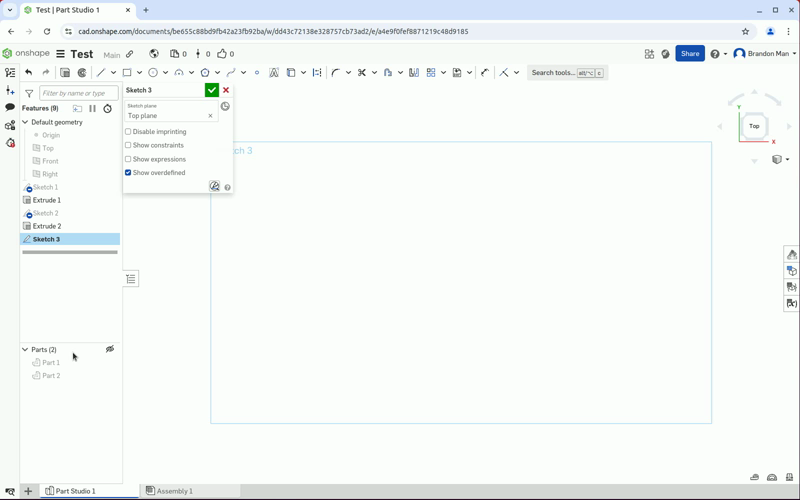
key_down(shift)
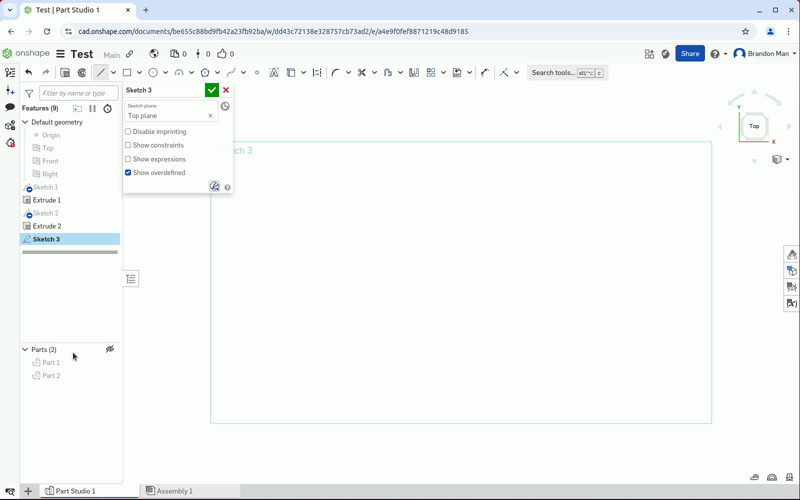
mouse_move(492, 309)
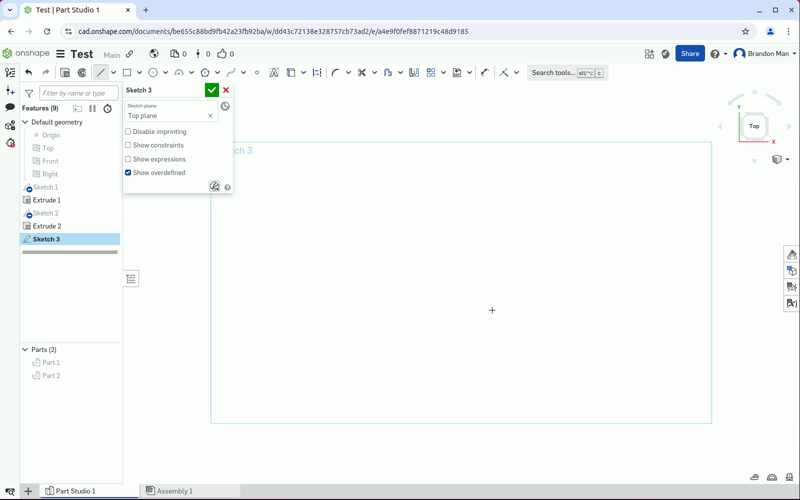
click(492, 309)
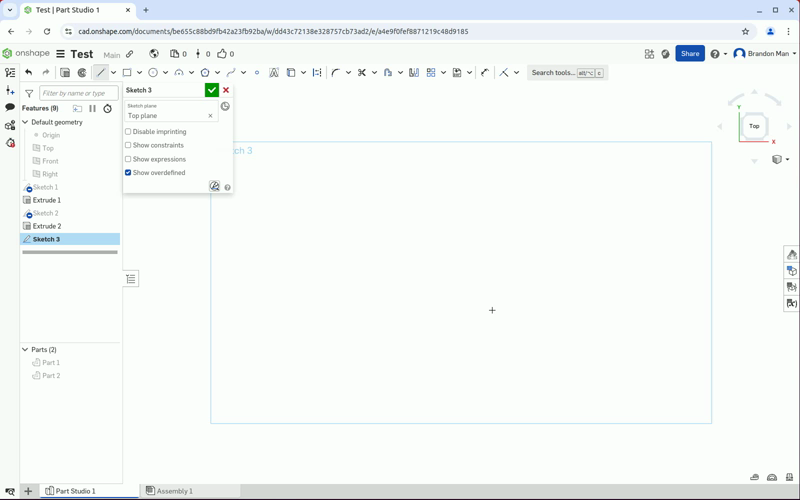
key_up(shift)
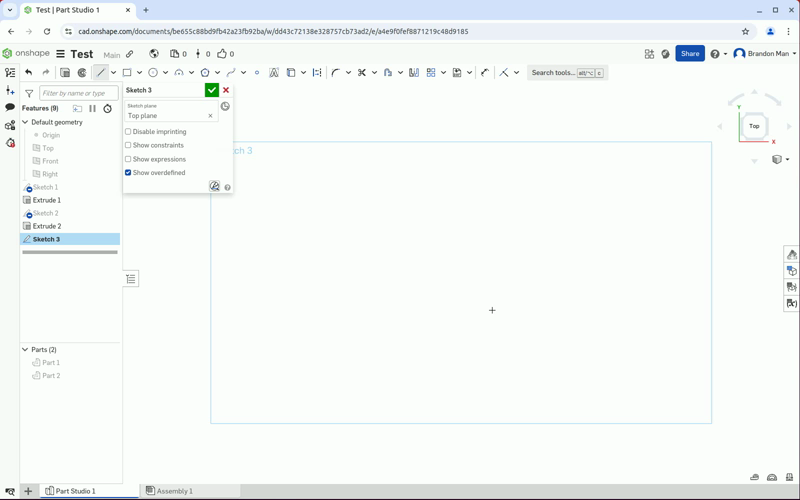
key_down(shift)
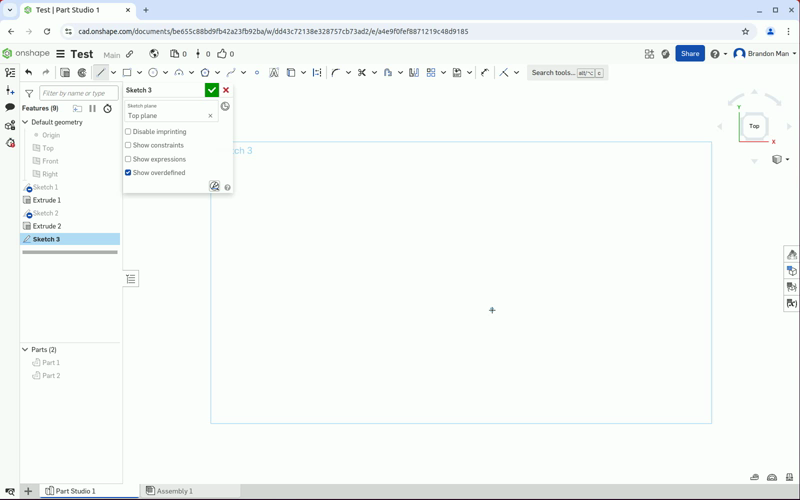
mouse_move(522, 309)
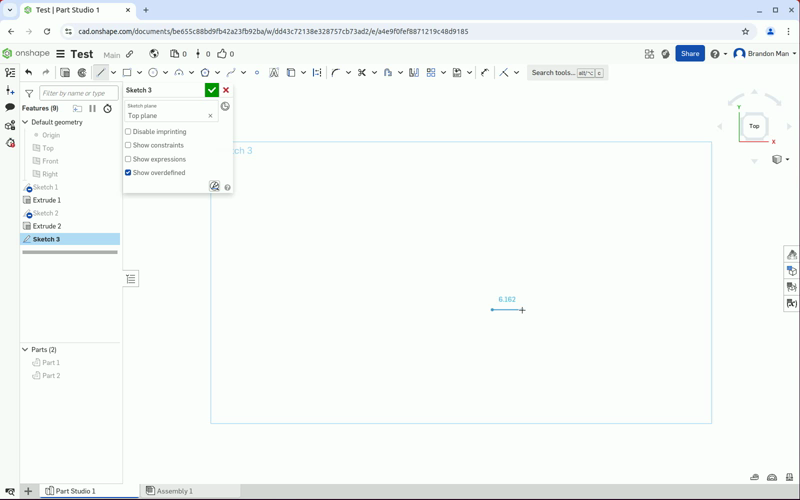
mouse_move(510, 309)
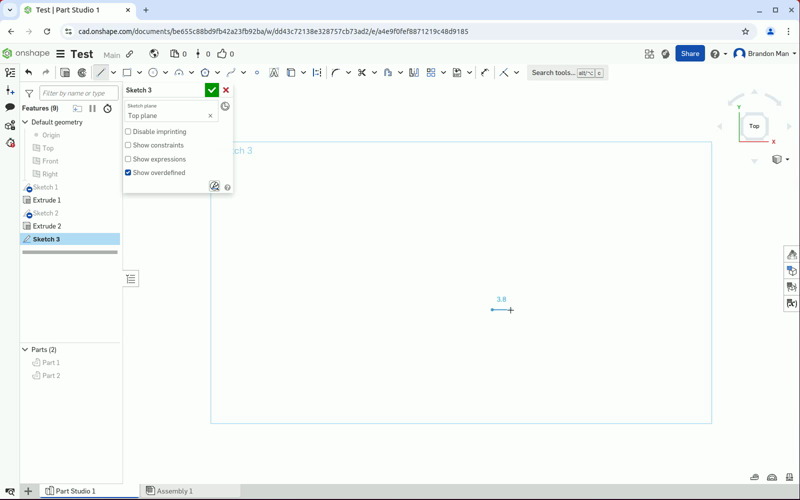
click(510, 309)
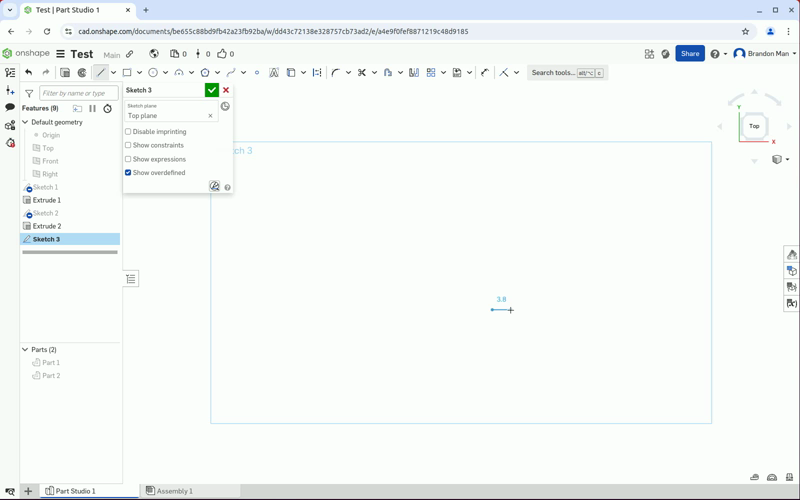
key_up(shift)
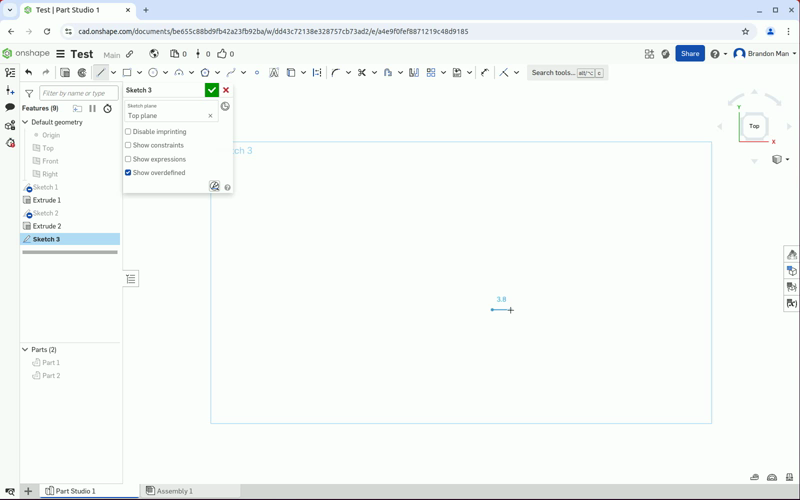
key_down(shift)
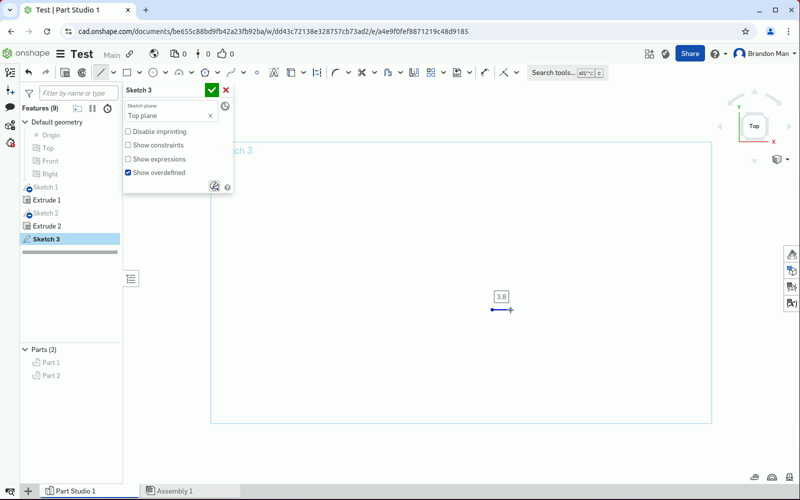
mouse_move(540, 309)
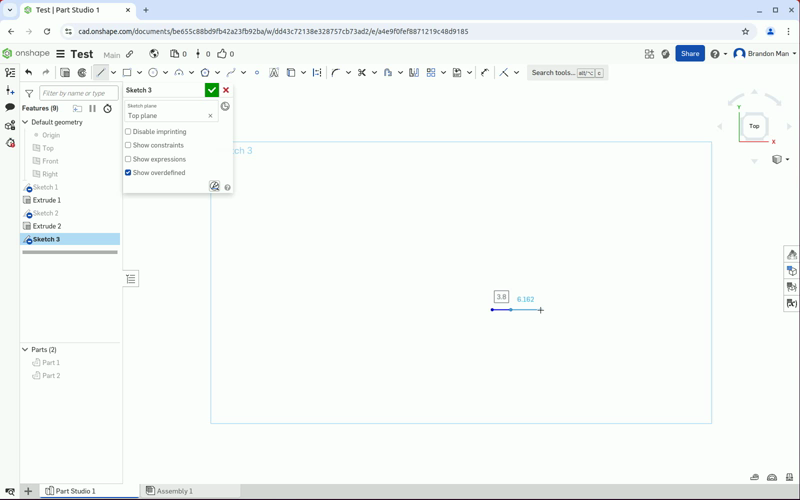
mouse_move(510, 282)
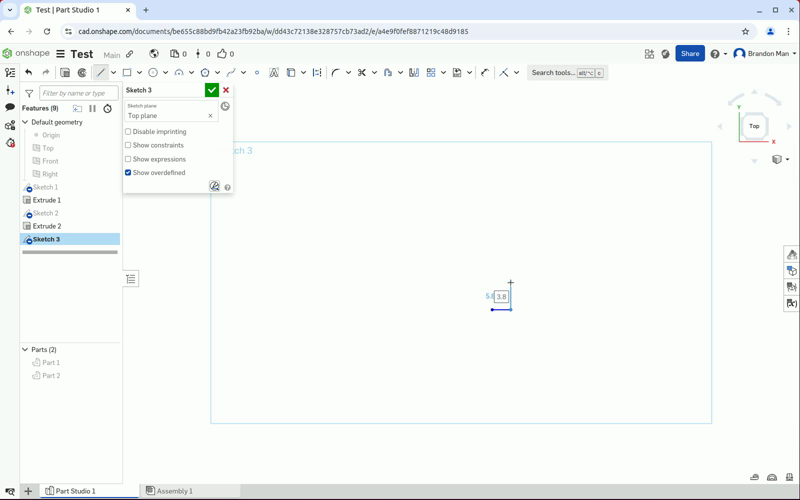
click(510, 282)
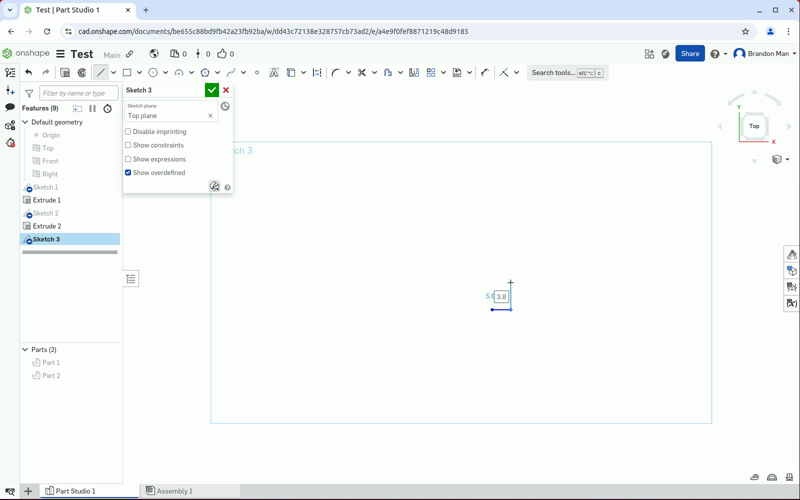
key_up(shift)
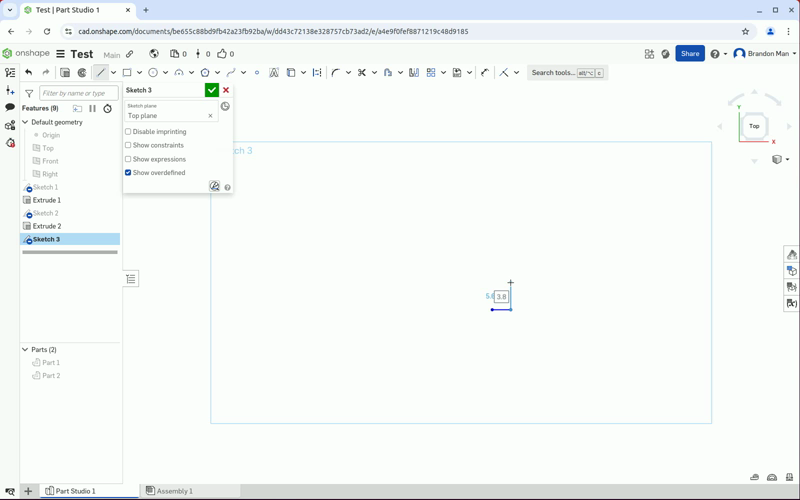
key_down(shift)
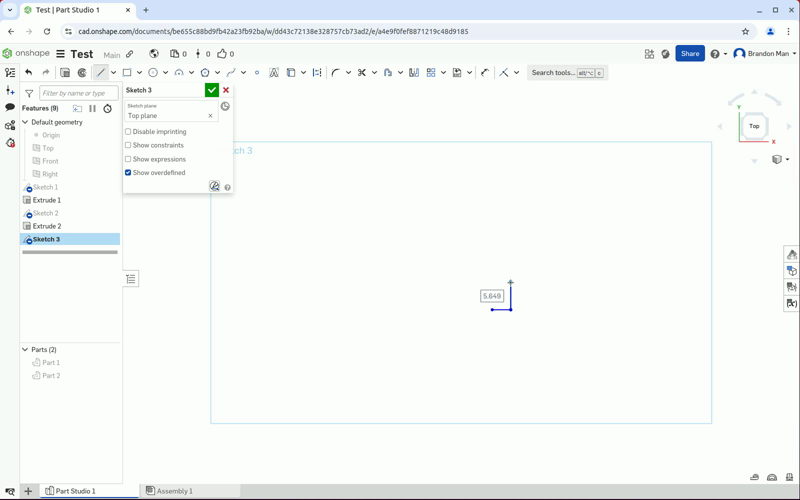
mouse_move(540, 282)
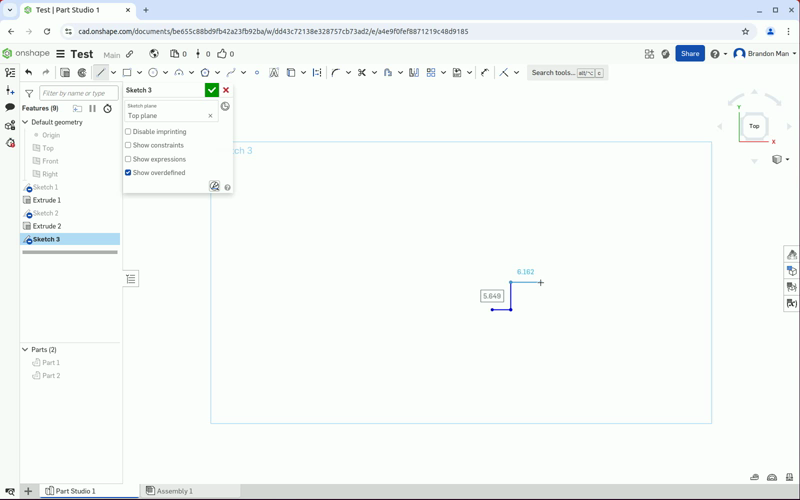
mouse_move(502, 282)
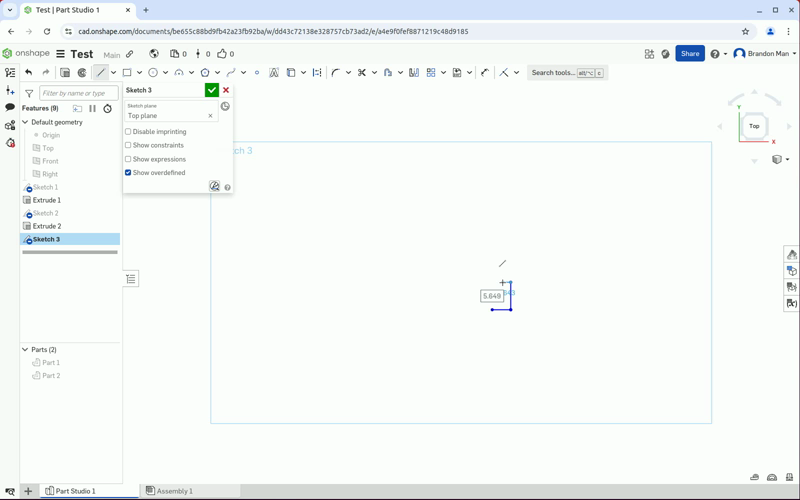
click(502, 282)
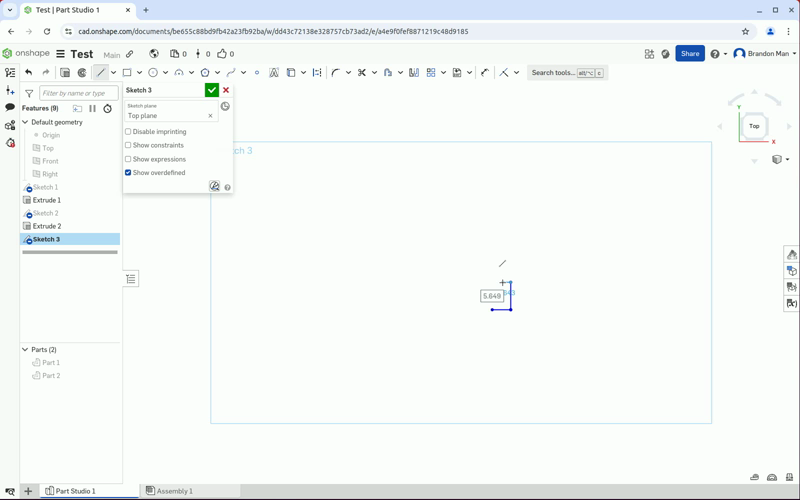
key_up(shift)
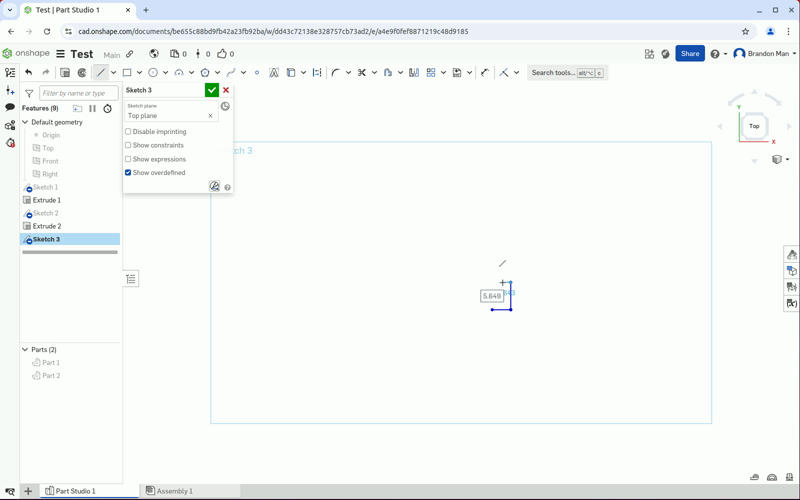
key(esc)
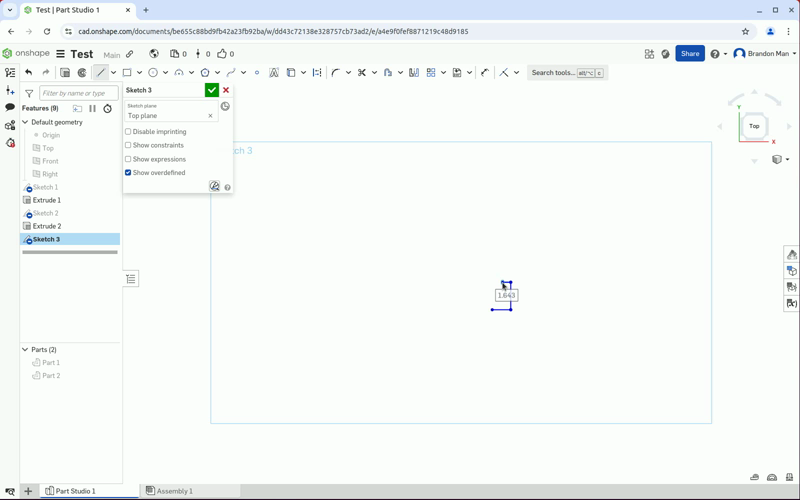
key(a)
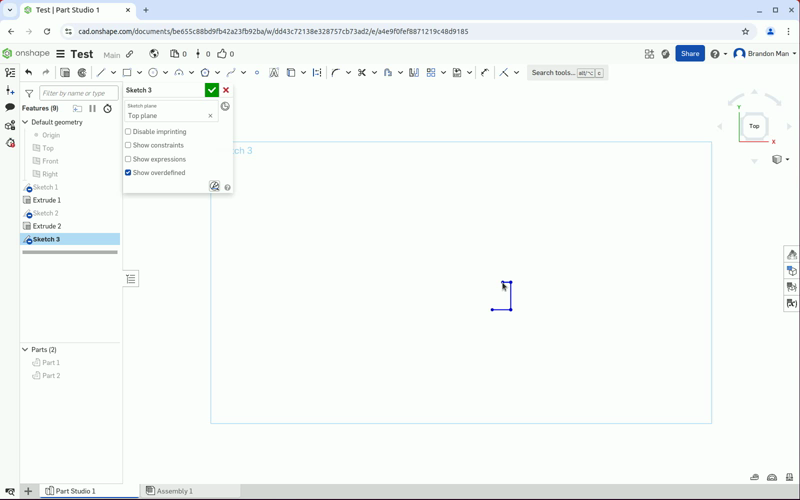
mouse_move(502, 282)
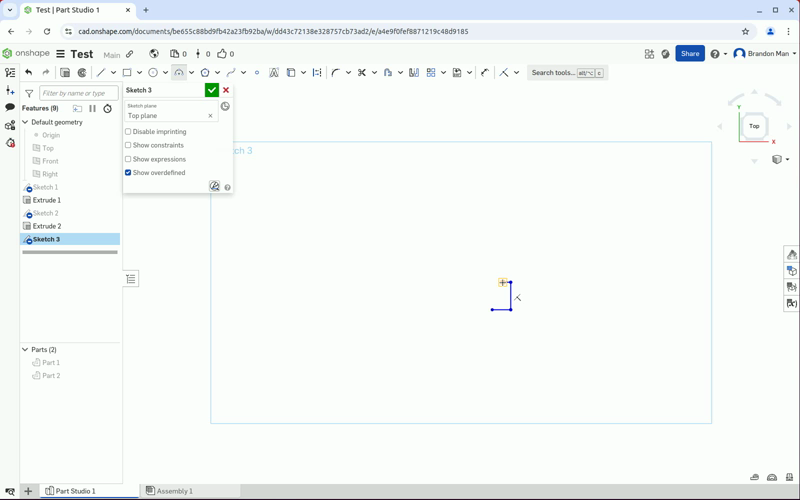
click(502, 282)
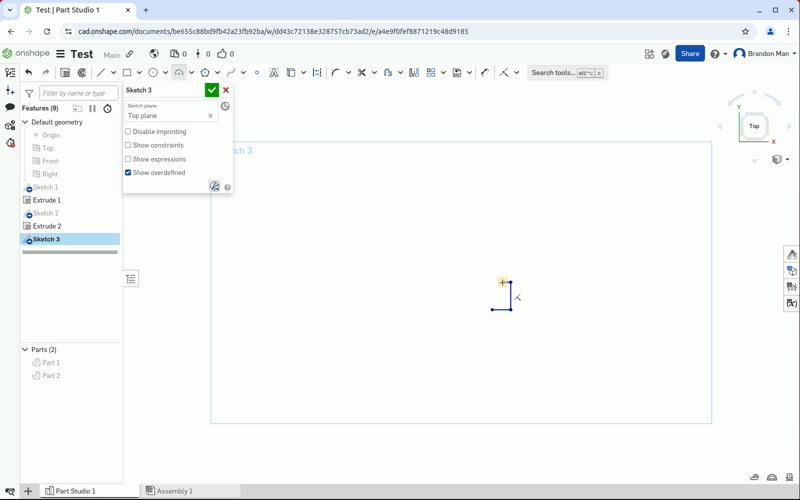
mouse_move(492, 309)
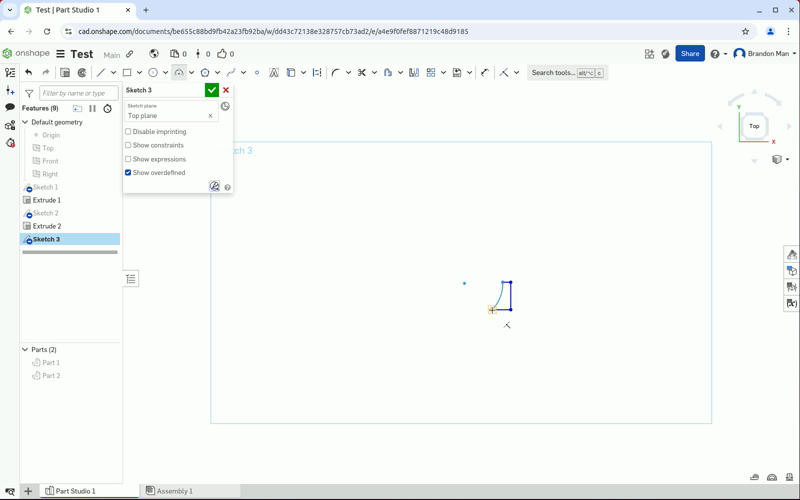
click(492, 309)
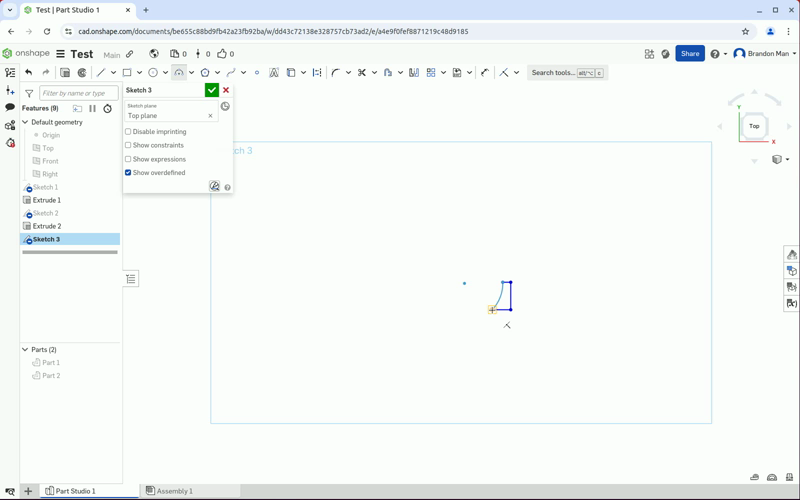
key_down(shift)
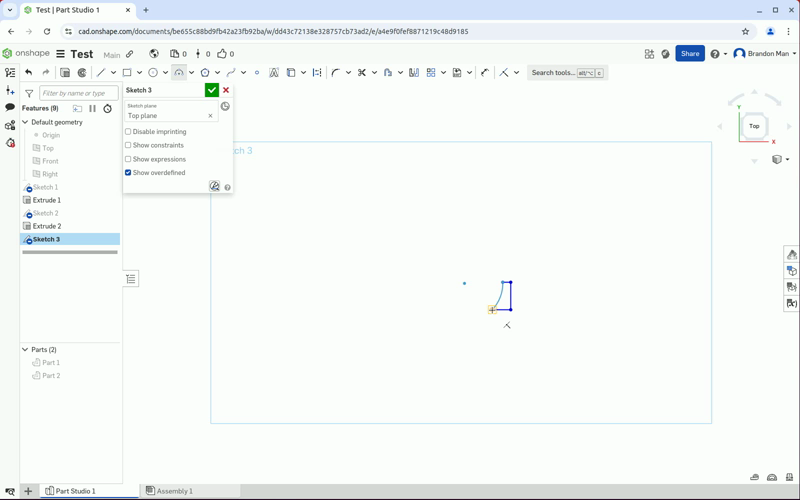
mouse_move(499, 296)
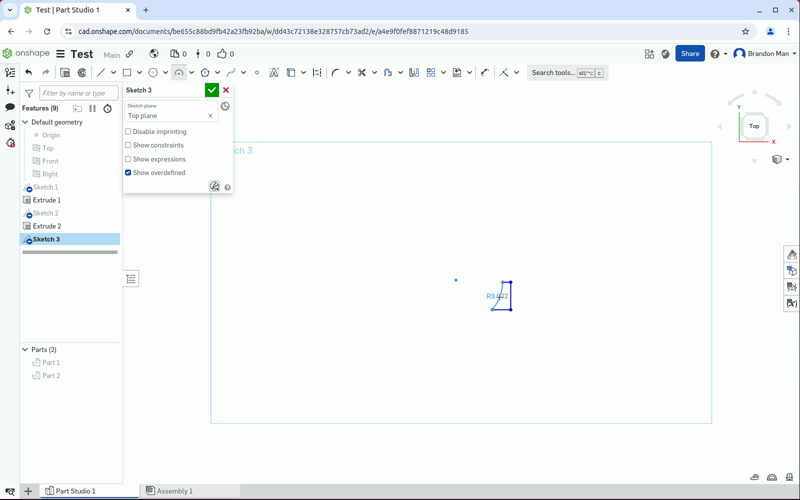
click(499, 296)
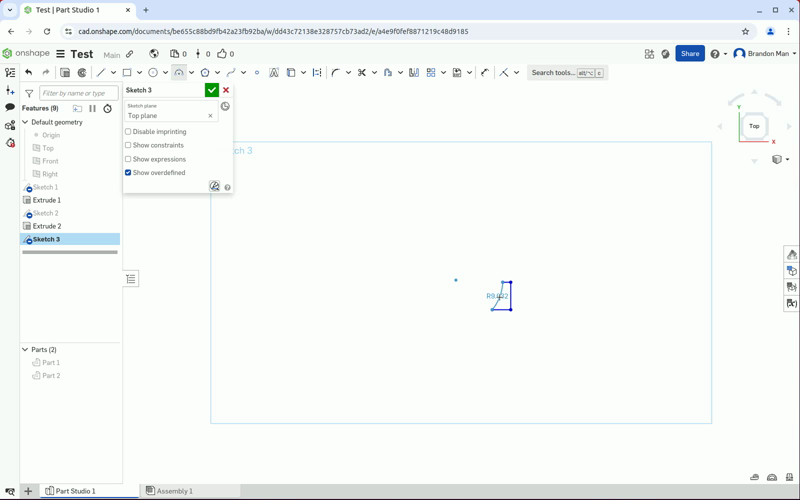
key_up(shift)
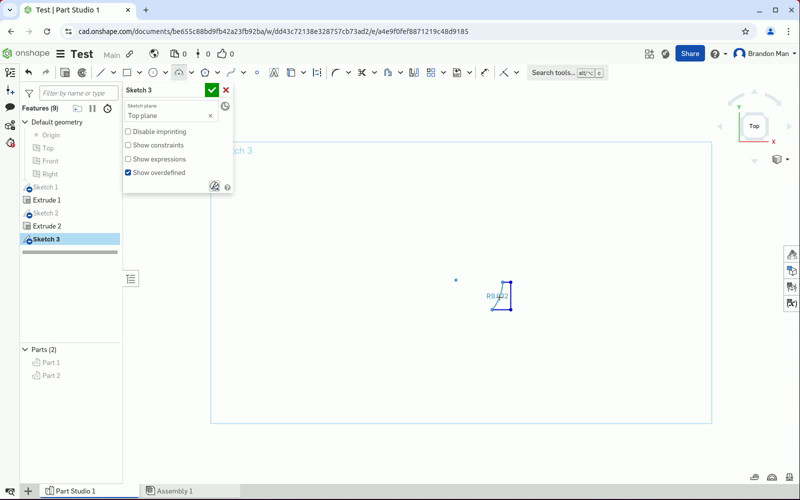
key(esc)
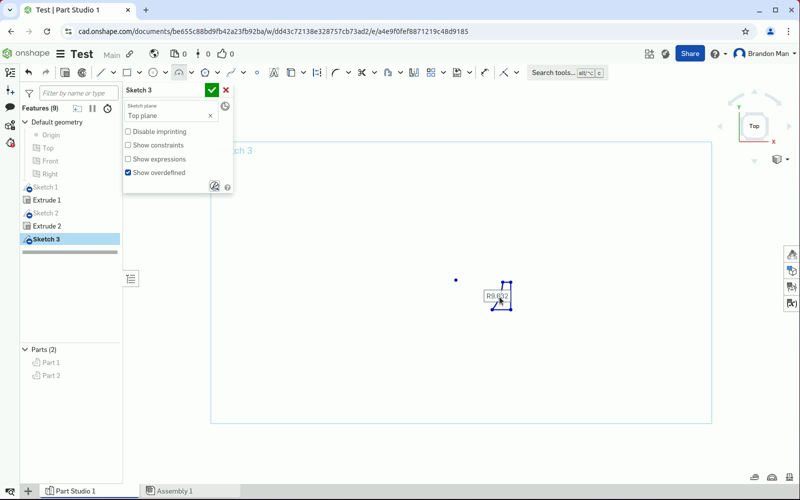
mouse_move(505, 293)
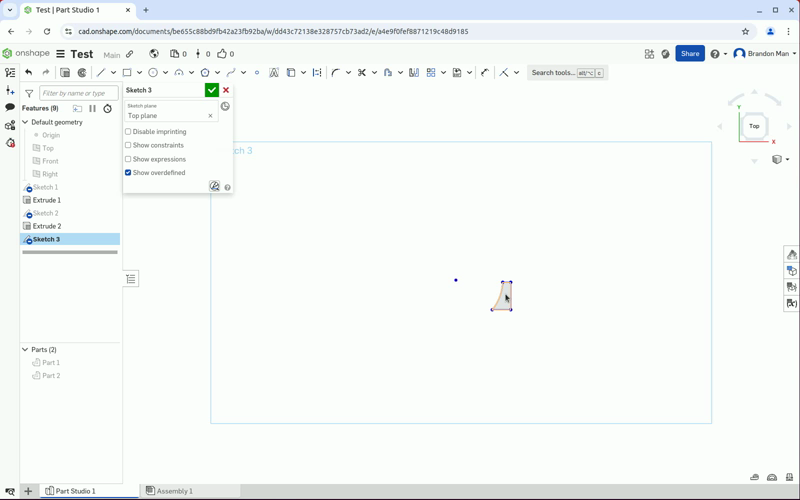
scroll(6)
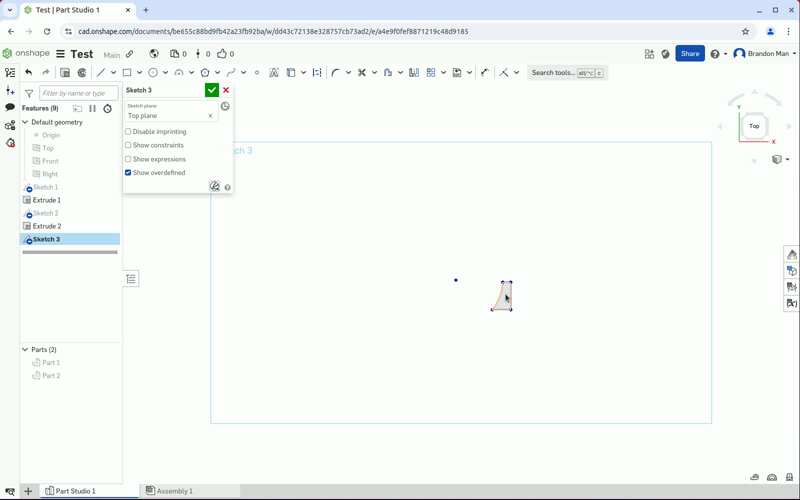
scroll(6)
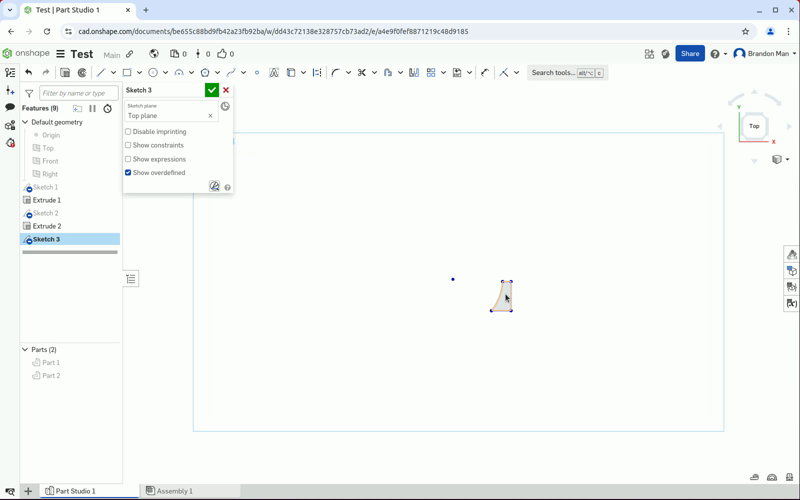
scroll(6)
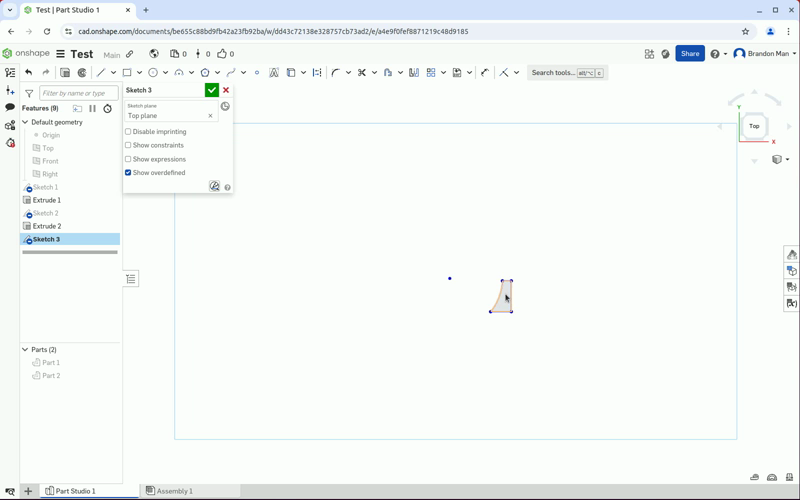
scroll(6)
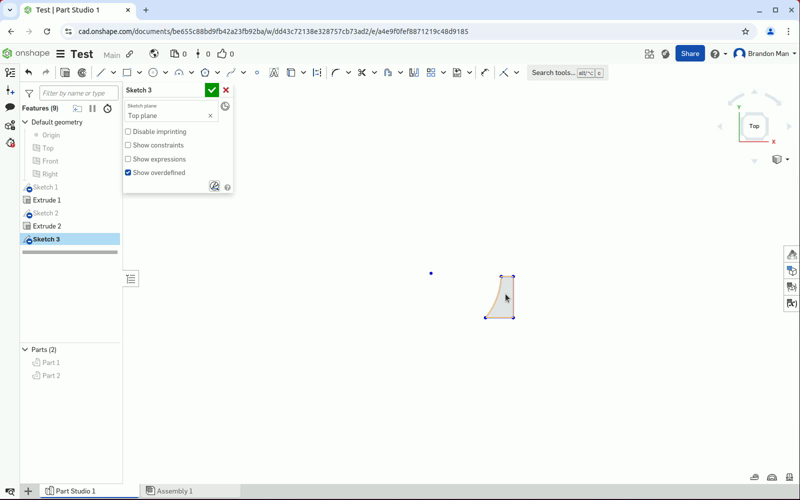
scroll(6)
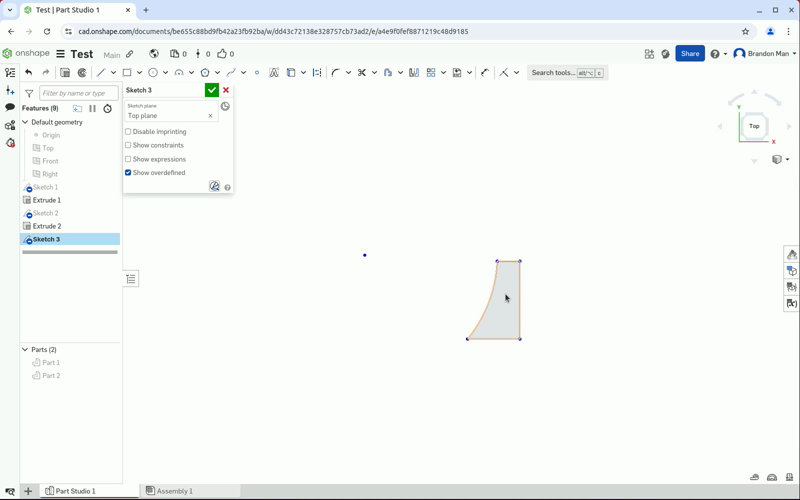
scroll(6)
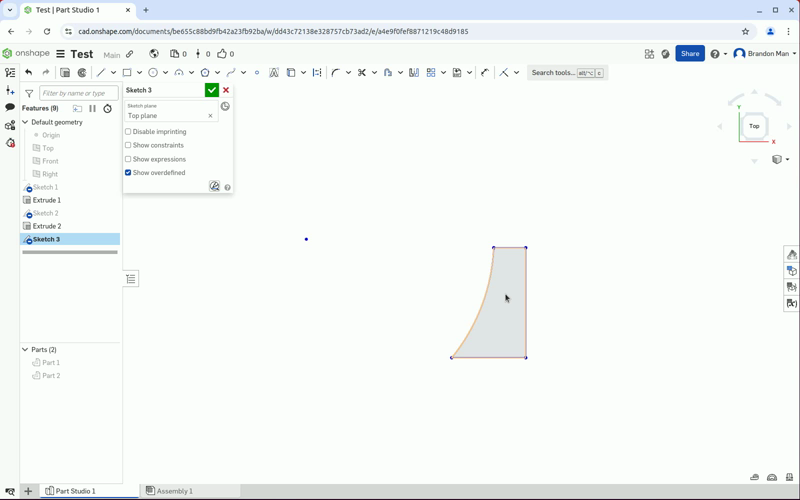
scroll(6)
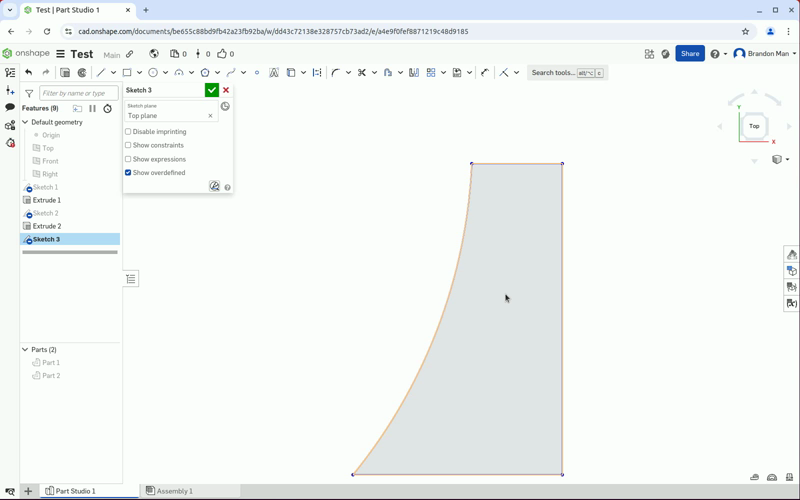
click(505, 293)
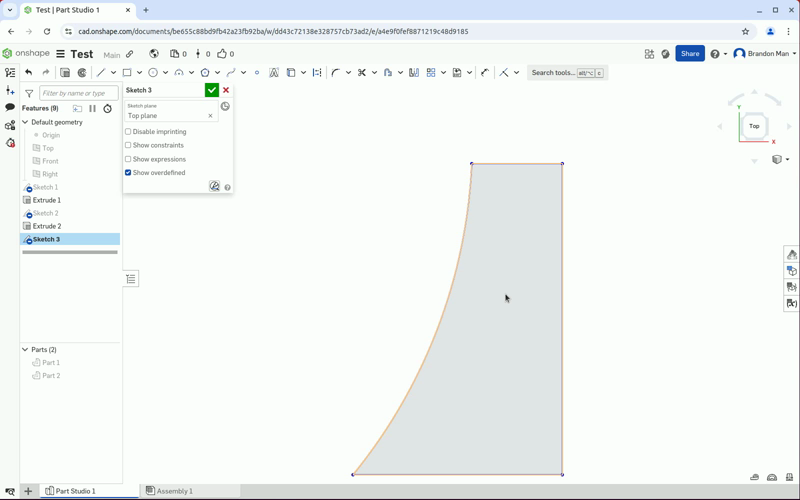
scroll(-6)
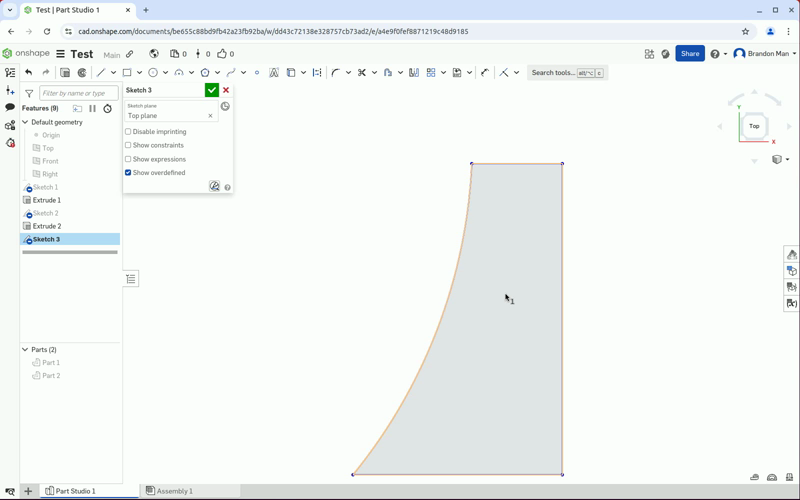
scroll(-6)
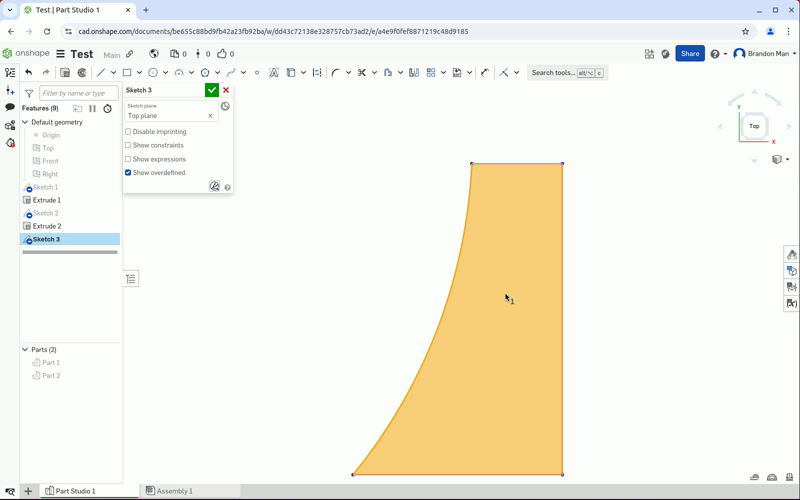
scroll(-6)
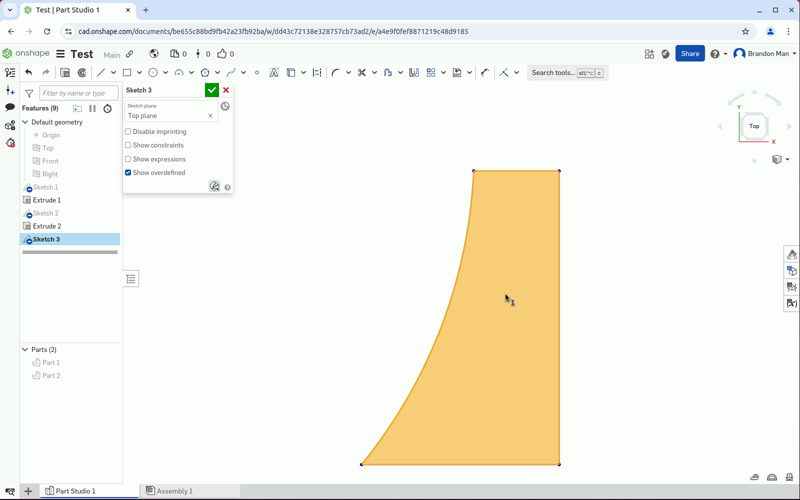
scroll(-6)
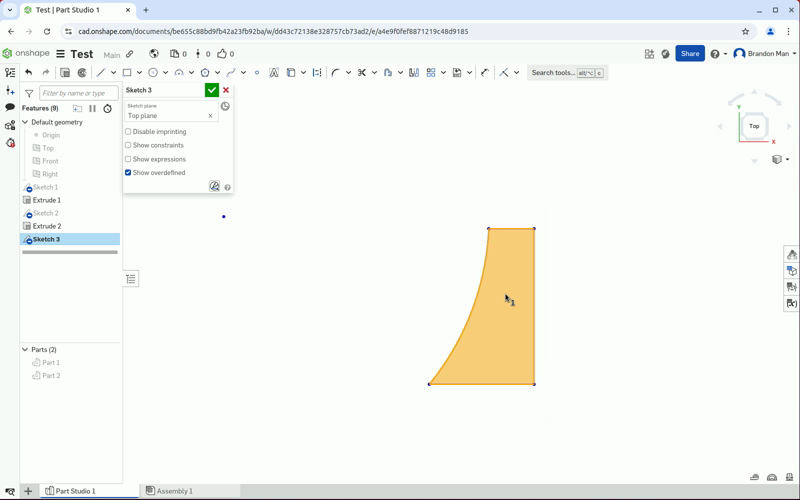
scroll(-6)
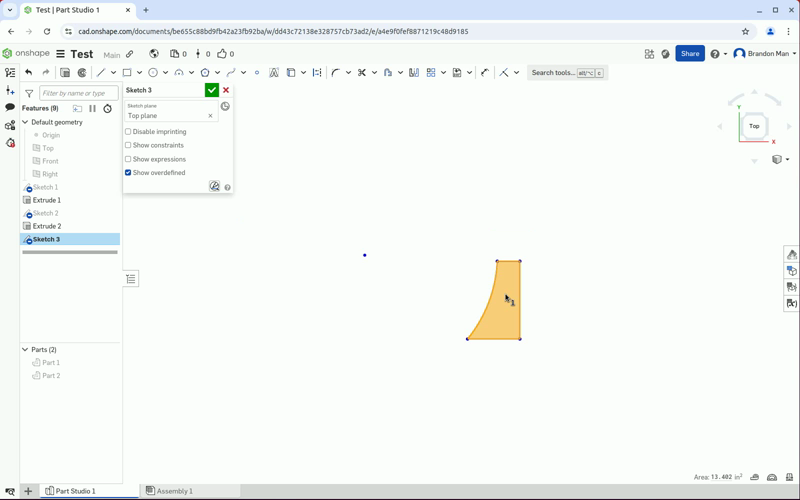
scroll(-6)
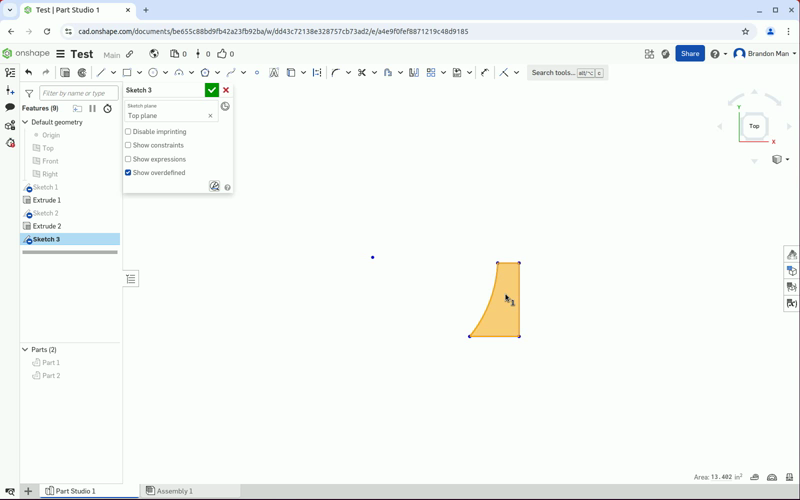
scroll(-6)
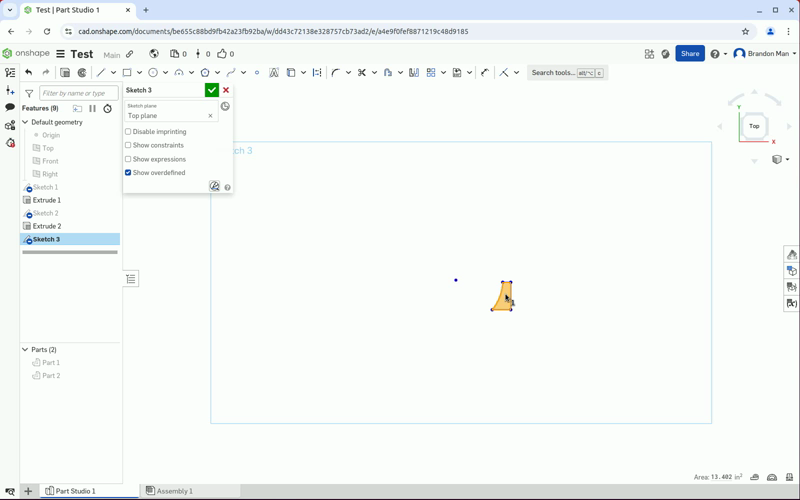
mouse_move(73, 352)
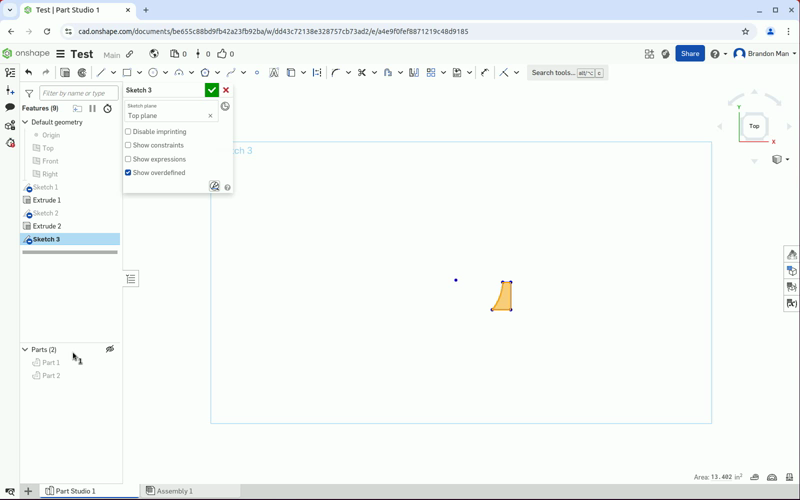
key(shift+y)
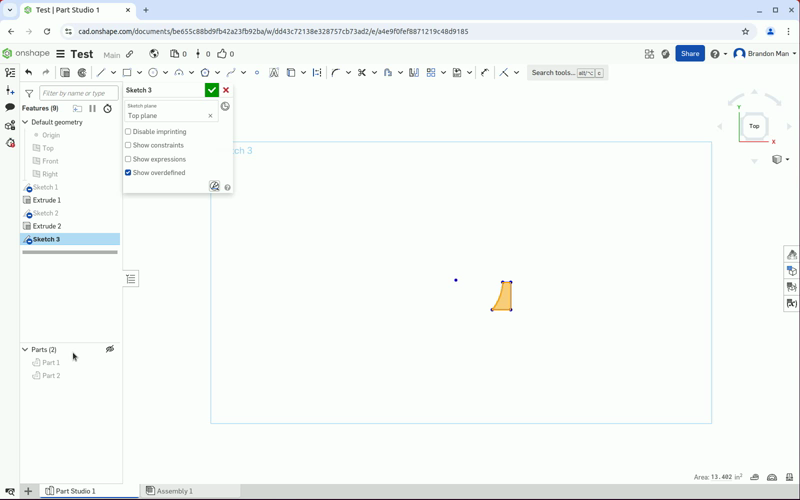
key(shift+e)
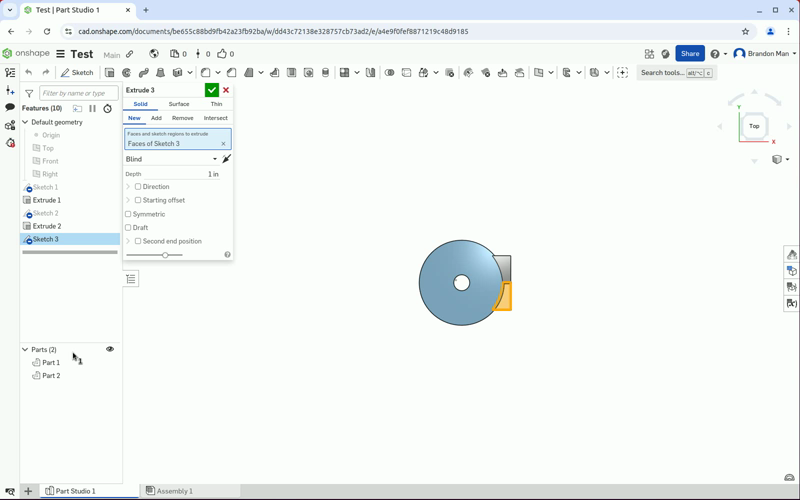
mouse_move(143, 106)
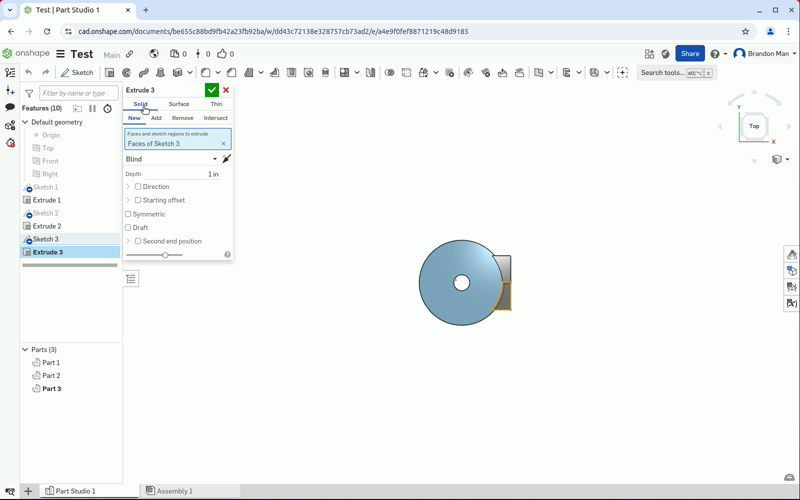
click(143, 106)
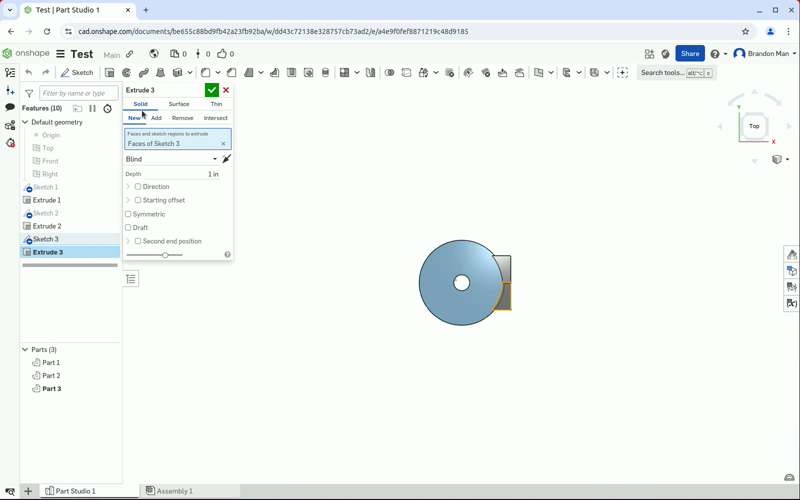
mouse_move(137, 120)
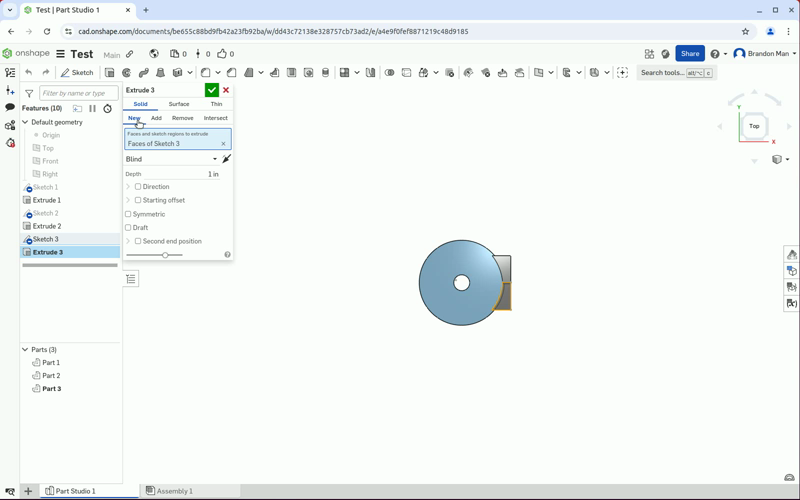
click(137, 120)
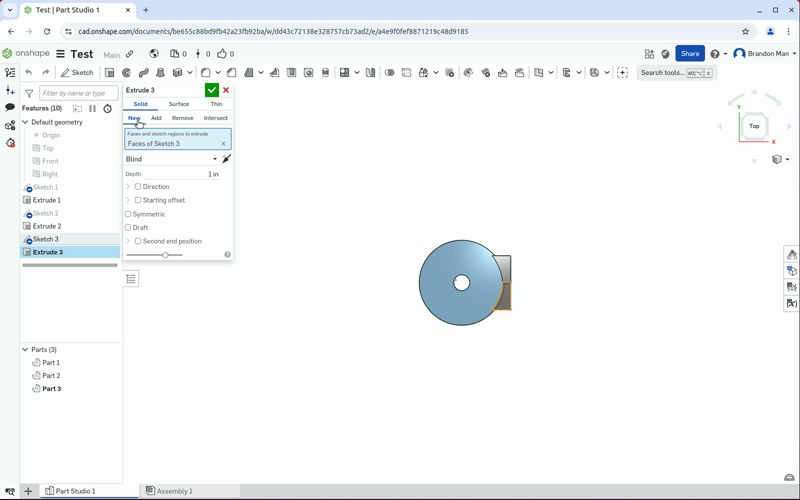
key(tab, 4)
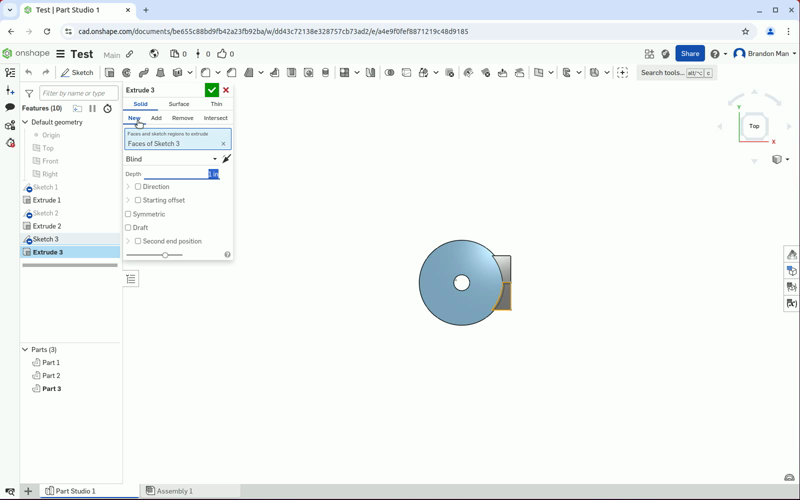
text(10.832)
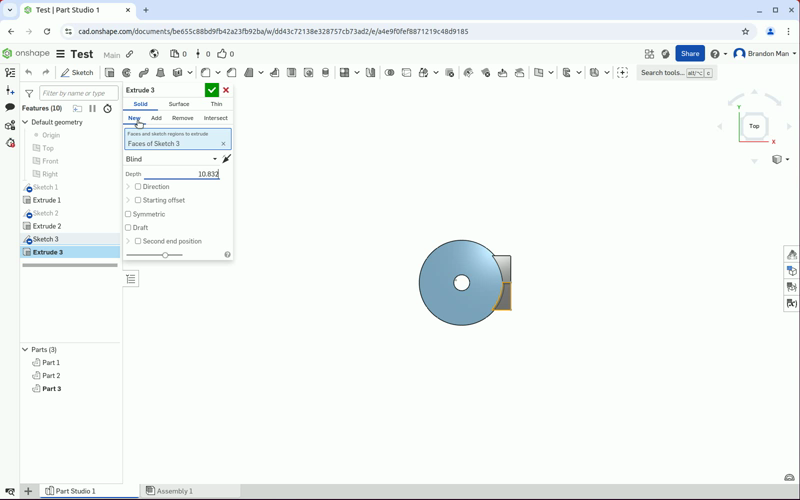
key(enter)
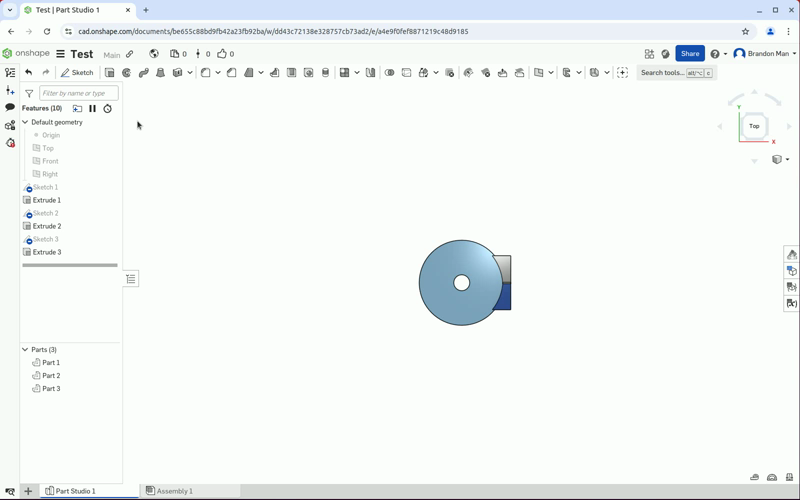
key(shift+h)
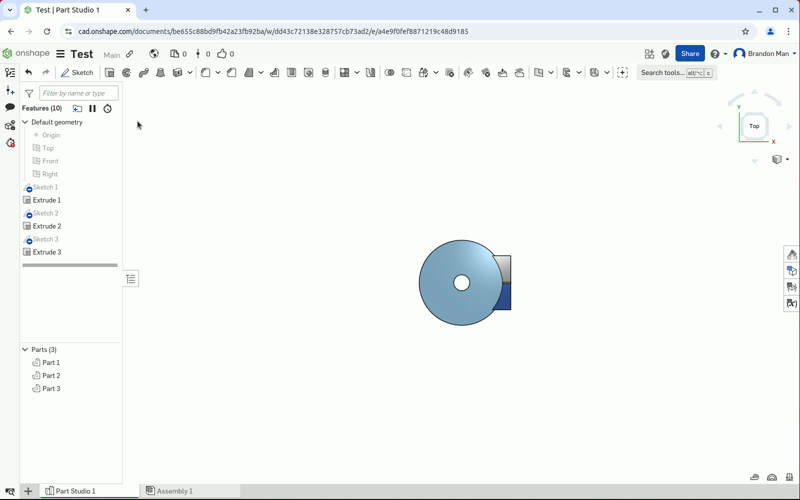
key(shift+h)
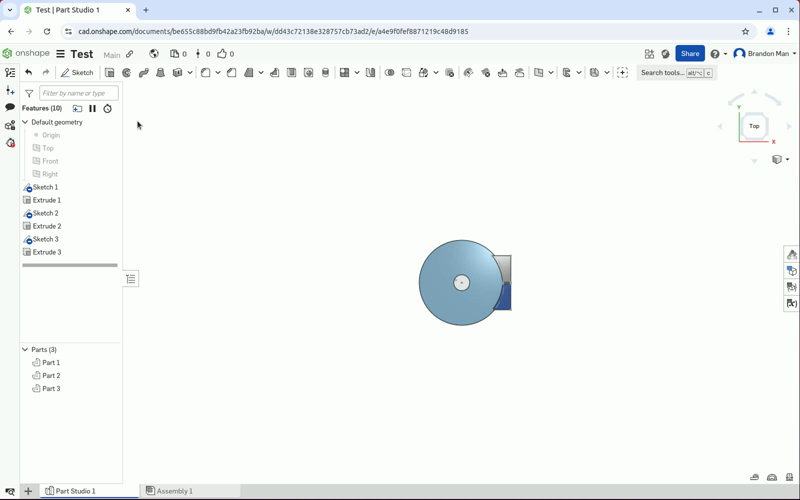
key(shift+7)
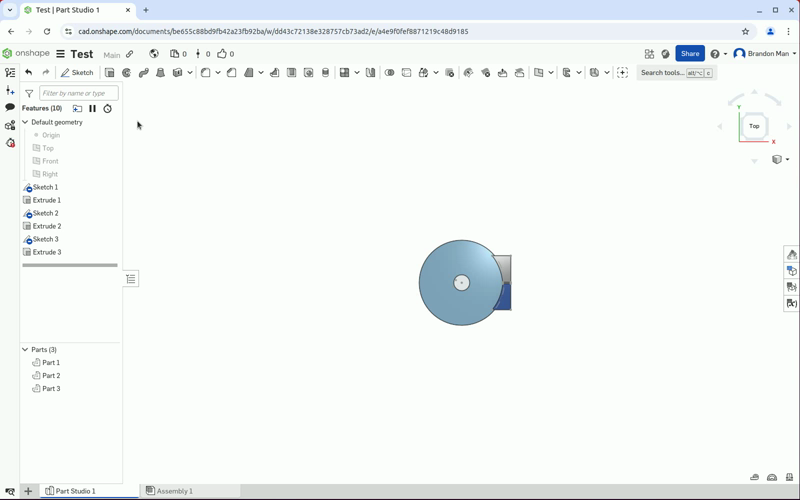
key(up, 3)
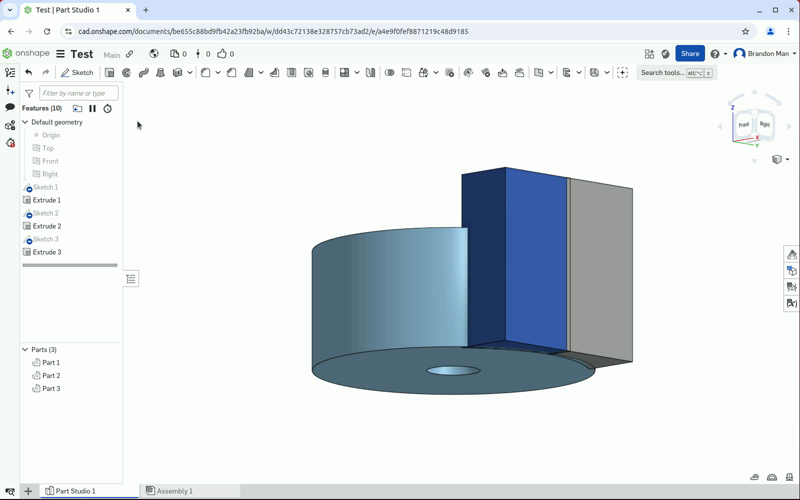
key(left, 3)
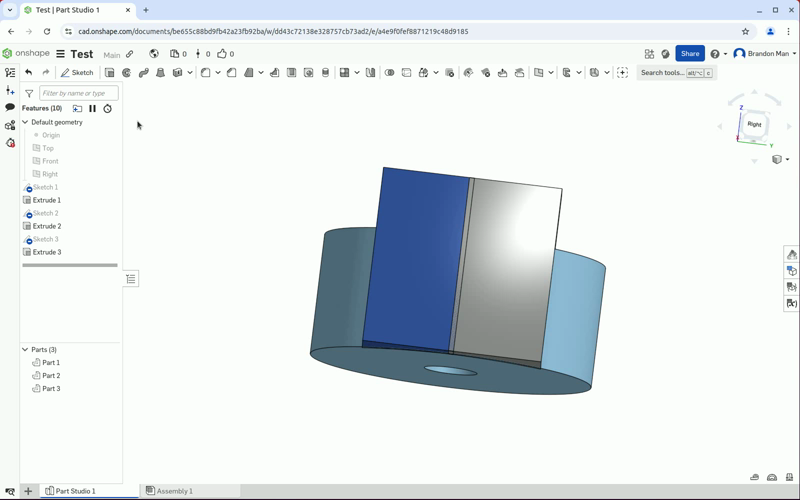
key(right, 3)
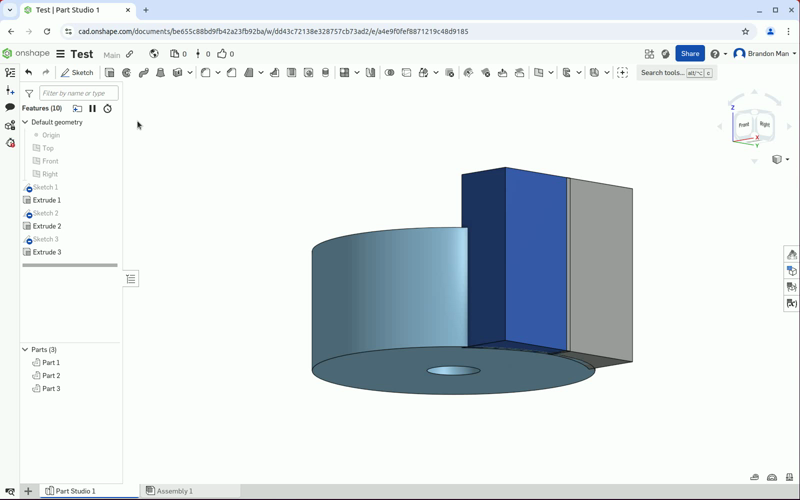
key(down, 3)
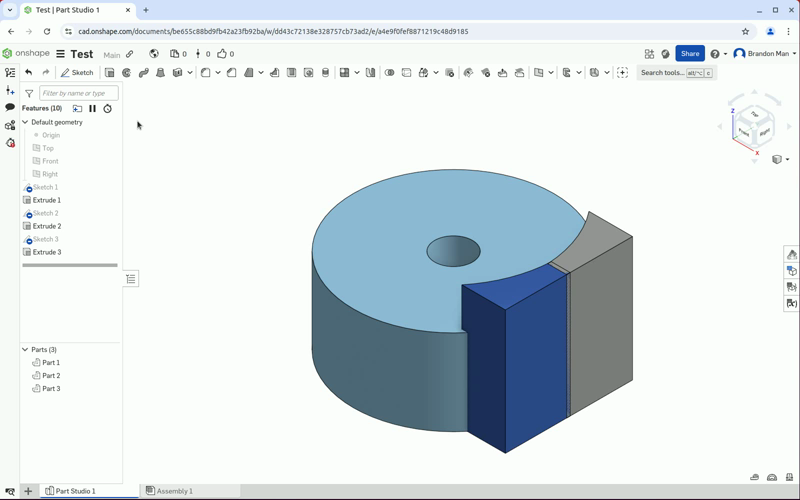
mouse_move(73, 189)
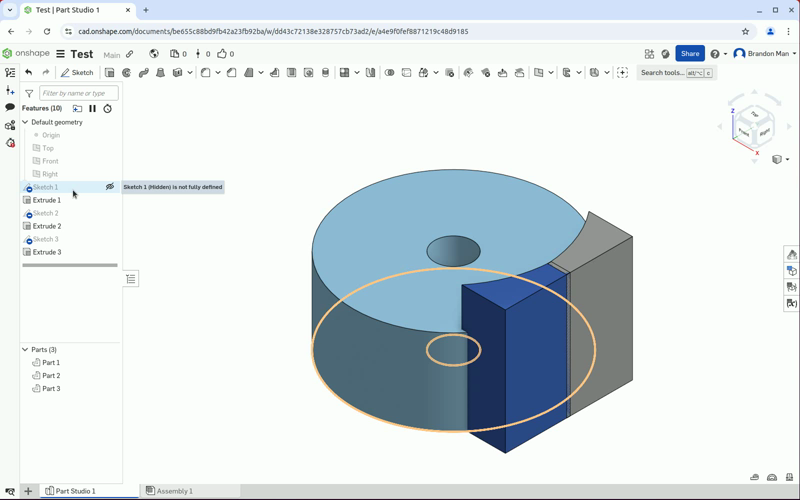
click(73, 189)